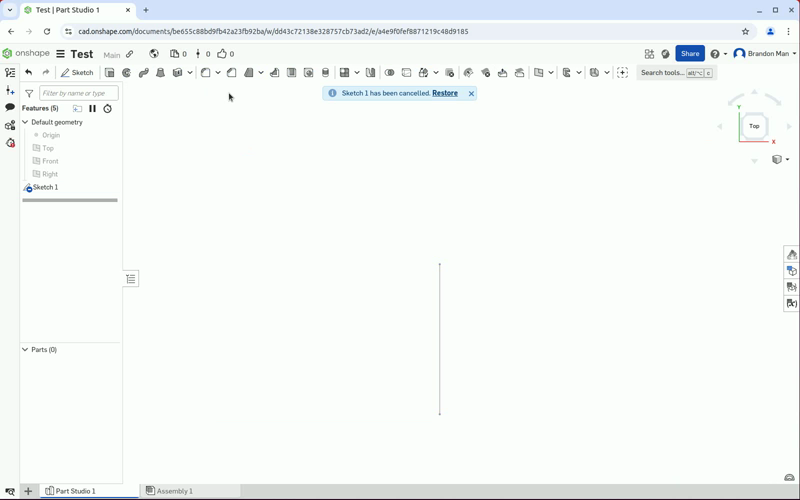
key(shift+h)
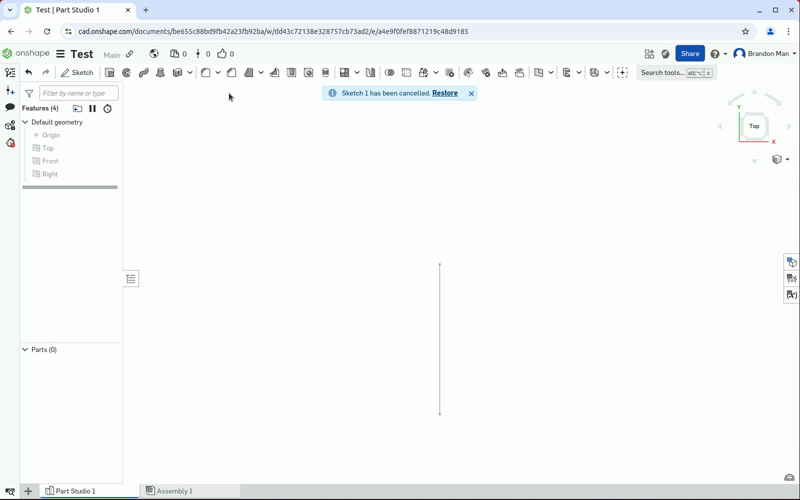
mouse_move(73, 352)
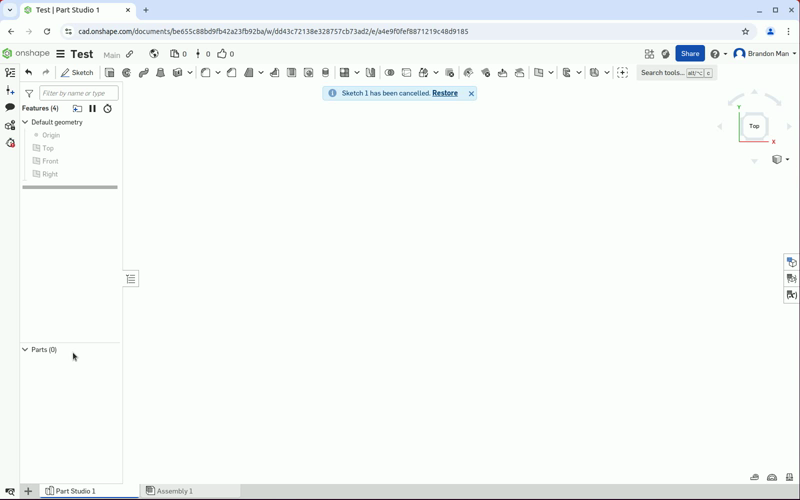
key(y)
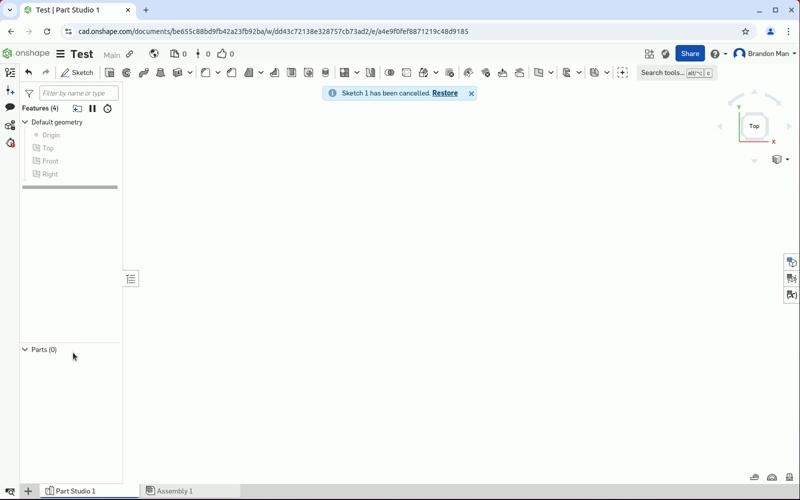
key(shift+p)
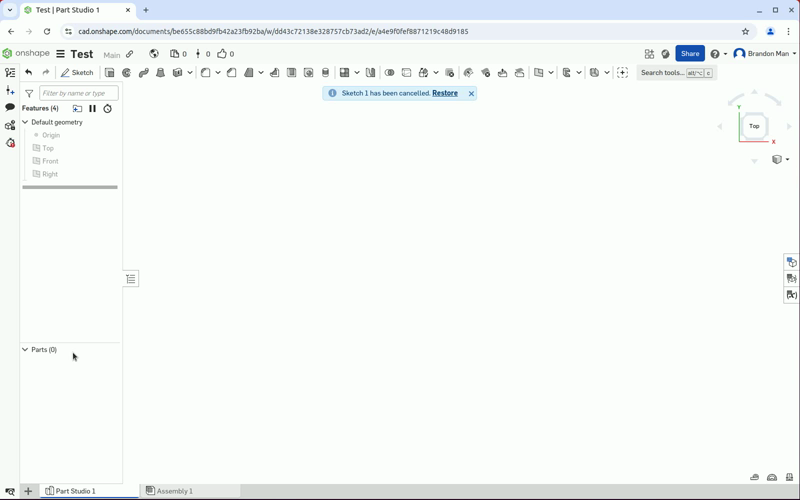
key(space)
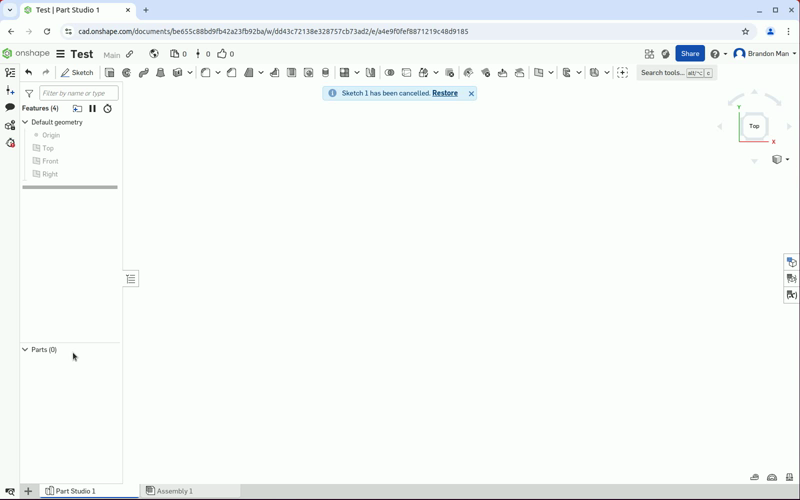
key_down(shift)
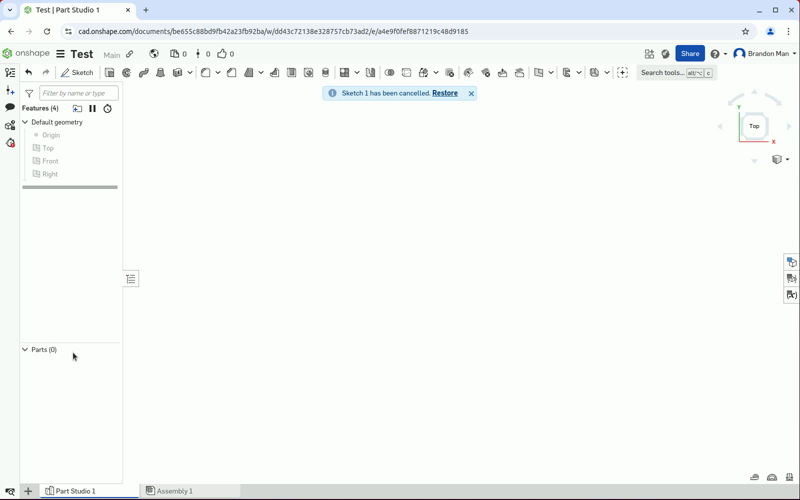
key(up)
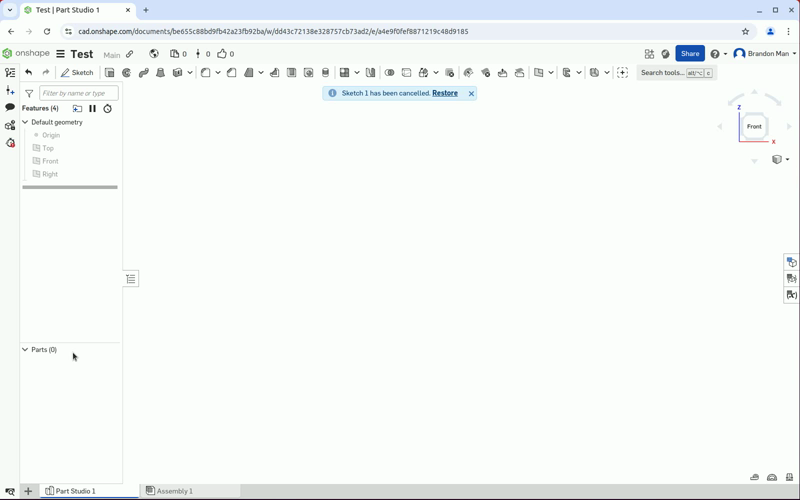
key_up(shift)
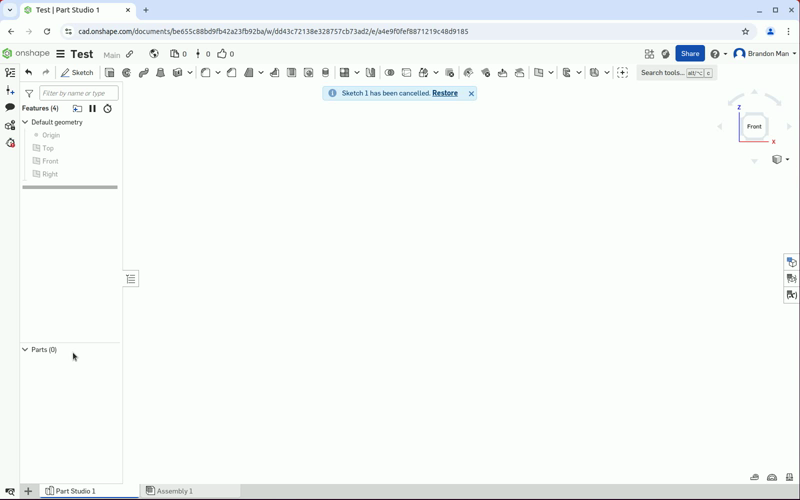
key(space)
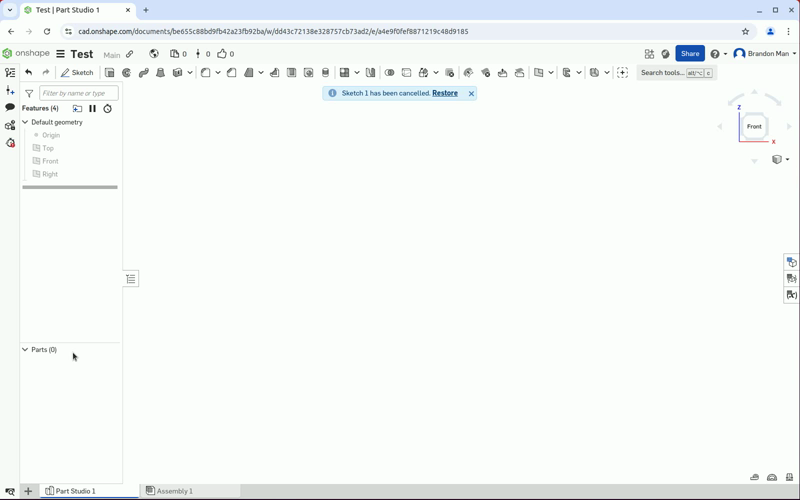
key_down(shift)
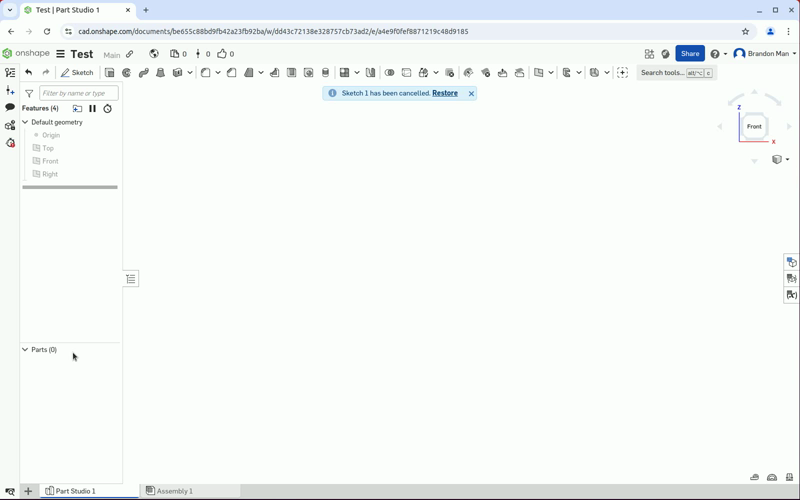
key(left)
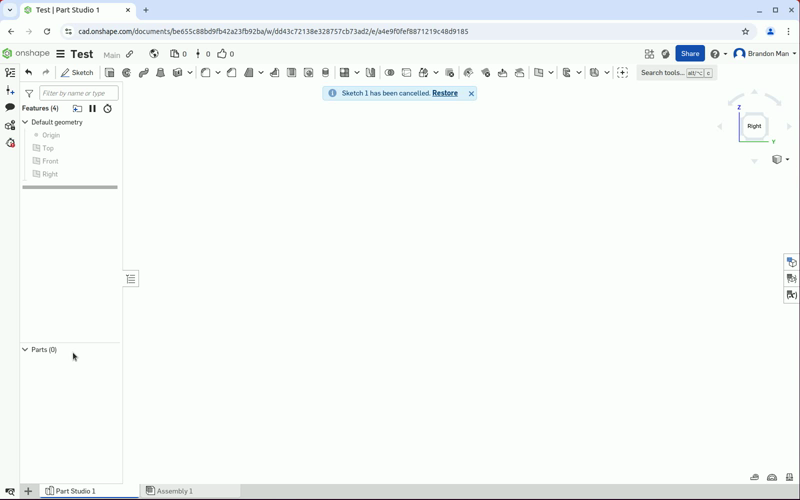
key_up(shift)
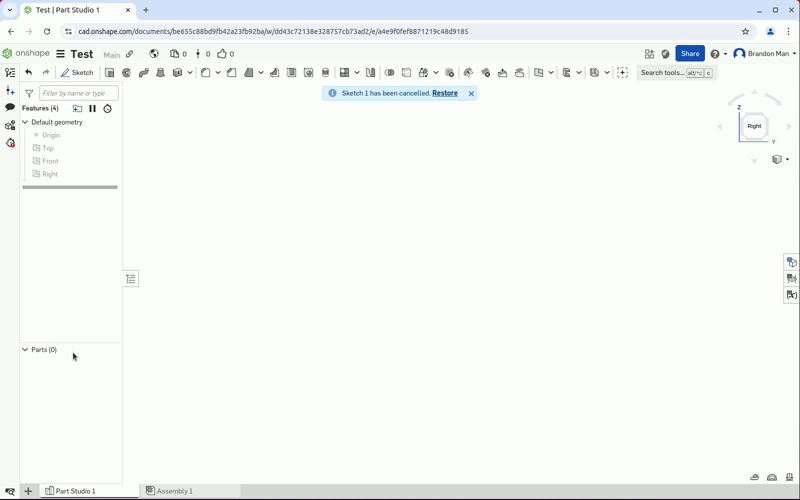
mouse_move(73, 352)
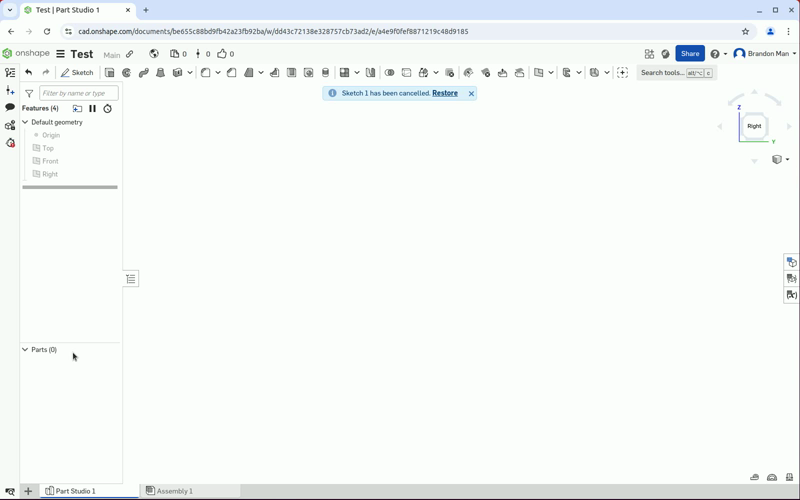
key(shift+y)
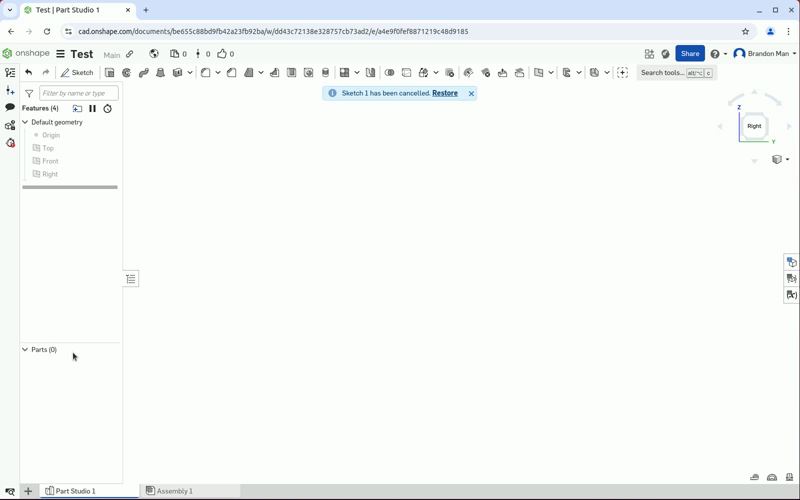
key(shift+s)
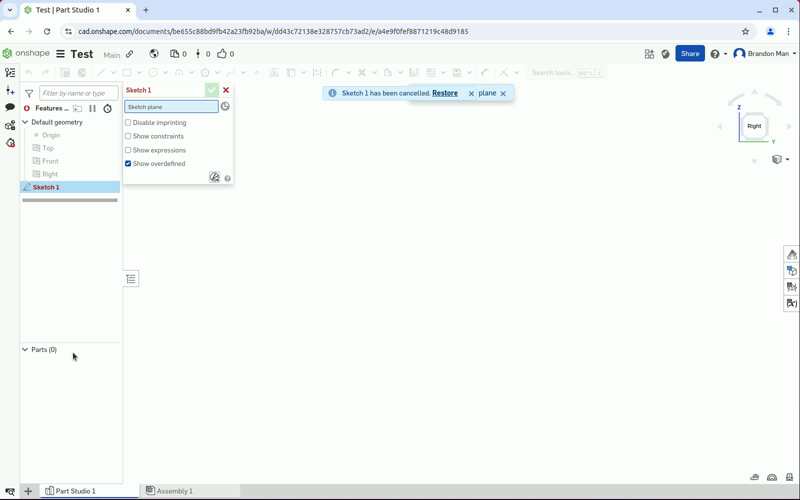
mouse_move(73, 176)
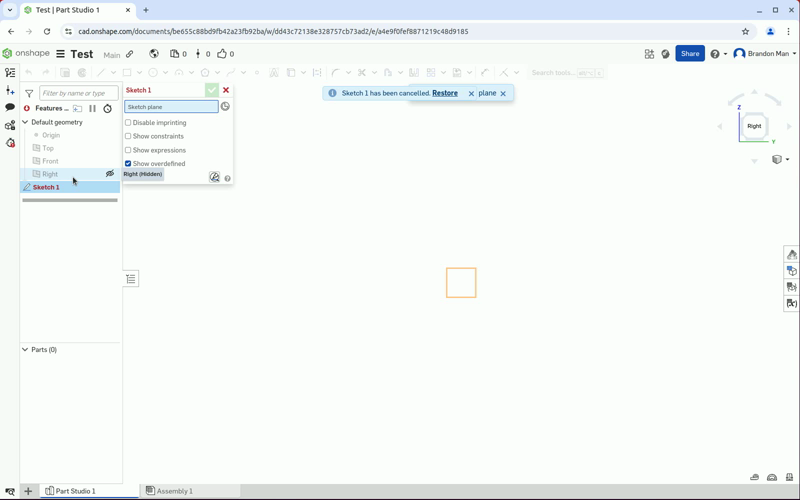
click(73, 176)
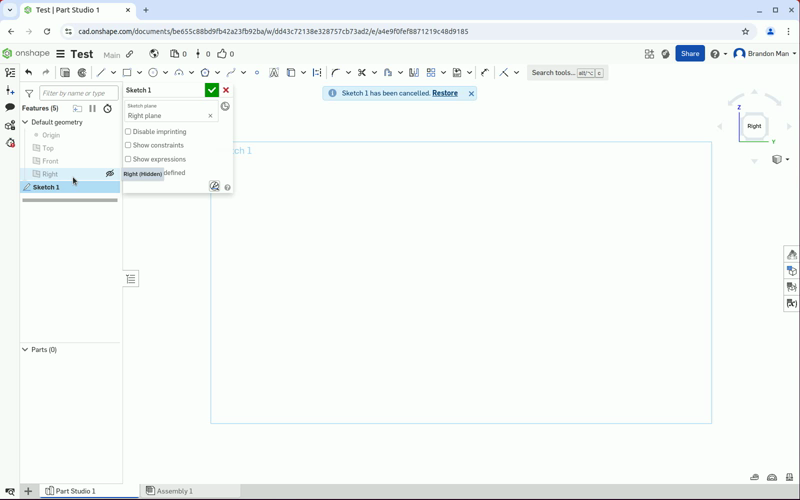
mouse_move(73, 352)
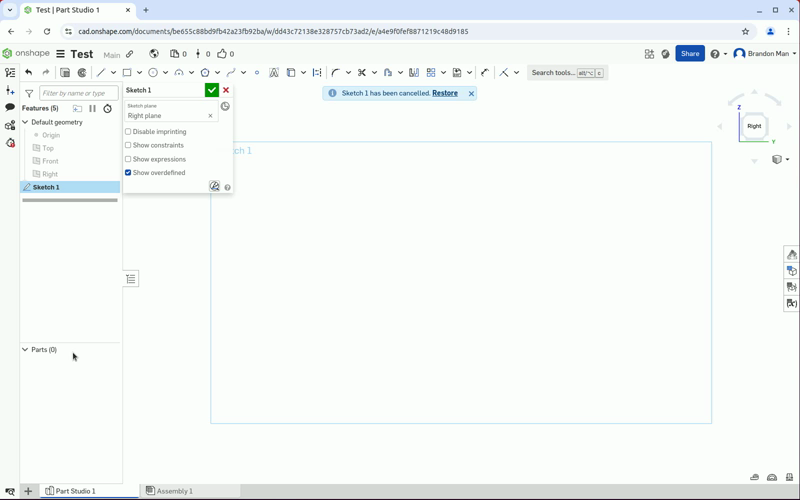
key(y)
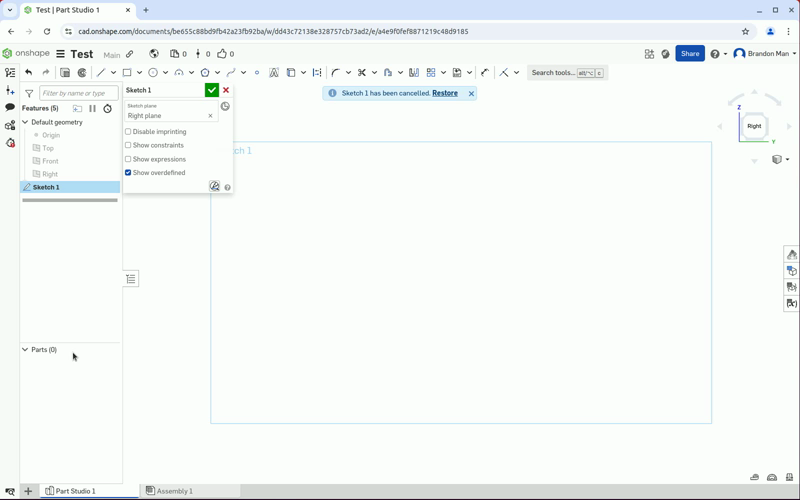
key(l)
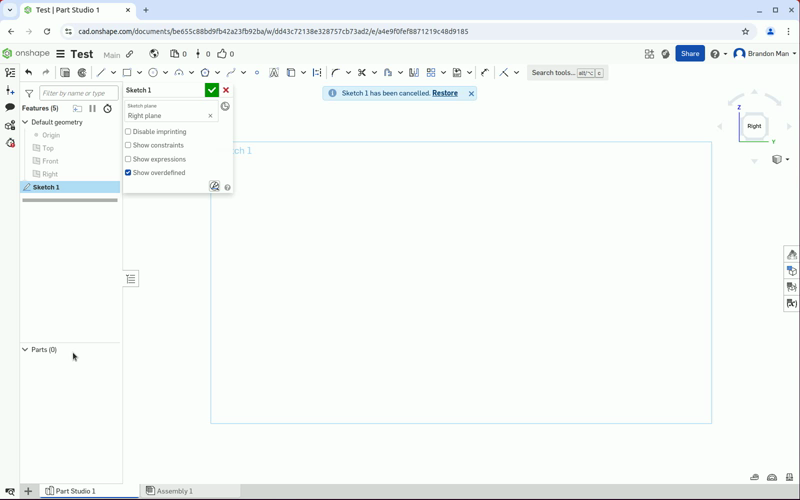
key_down(shift)
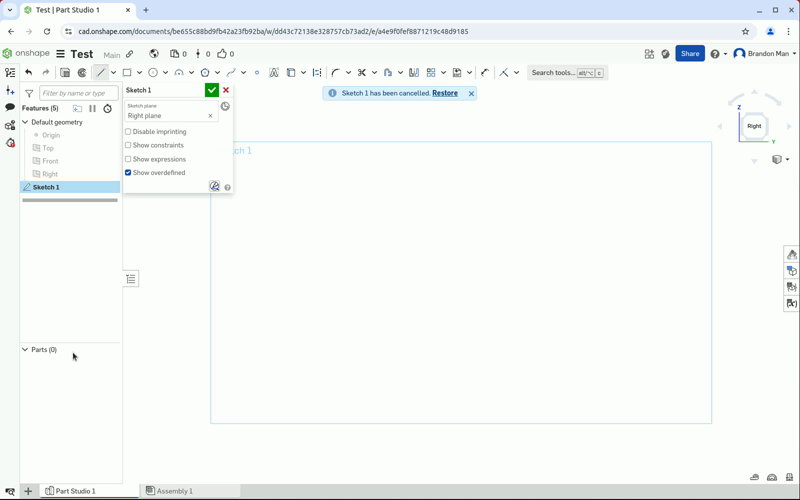
mouse_move(405, 336)
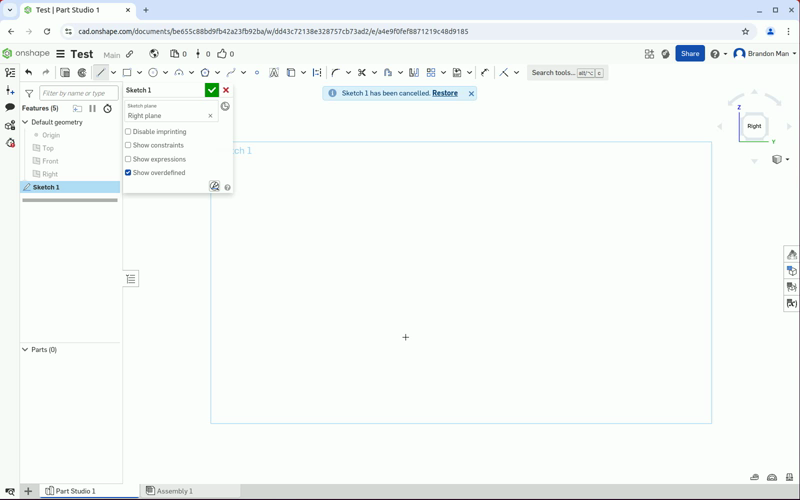
click(405, 336)
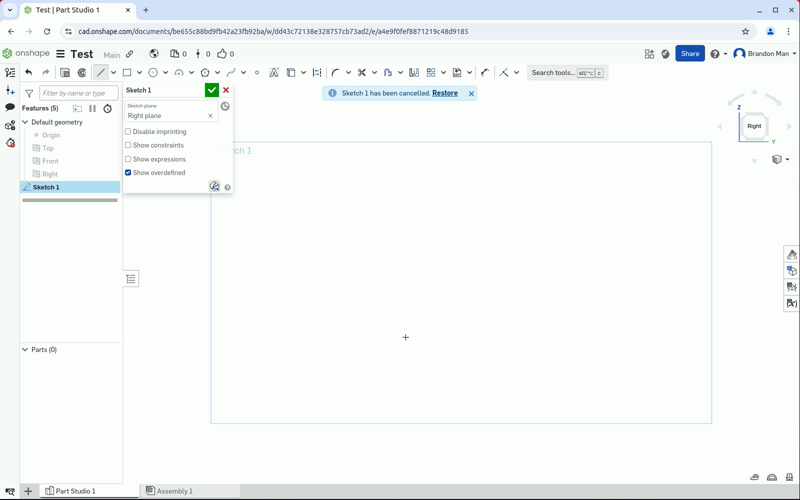
key_up(shift)
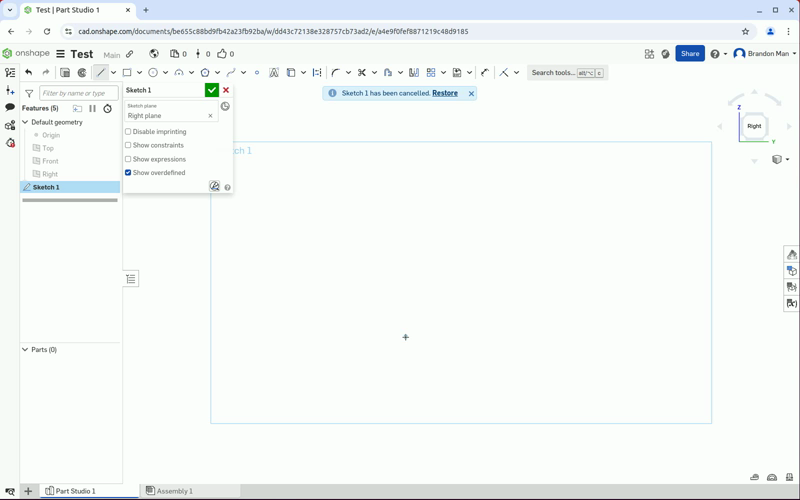
key_down(shift)
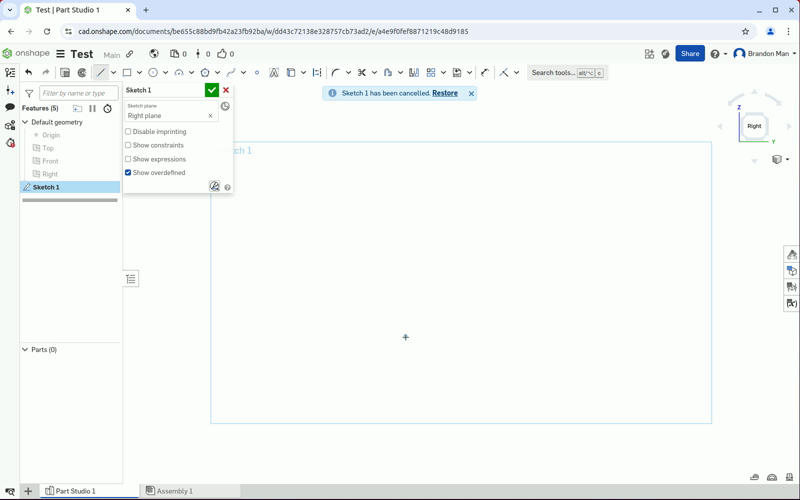
mouse_move(518, 336)
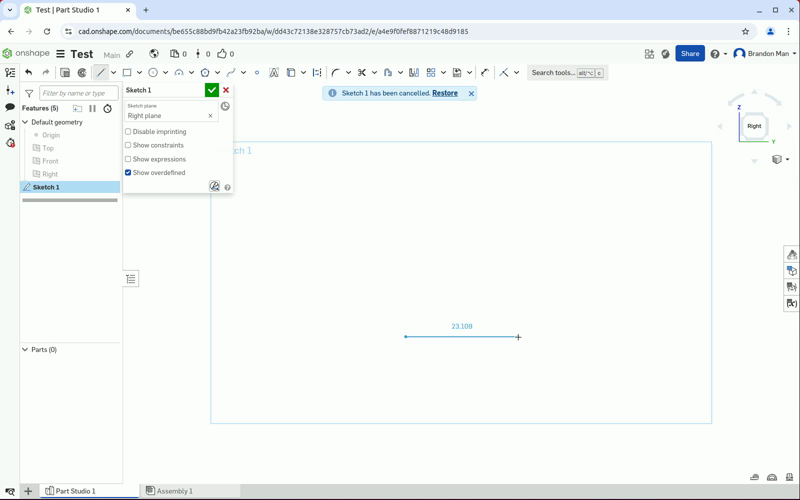
click(518, 336)
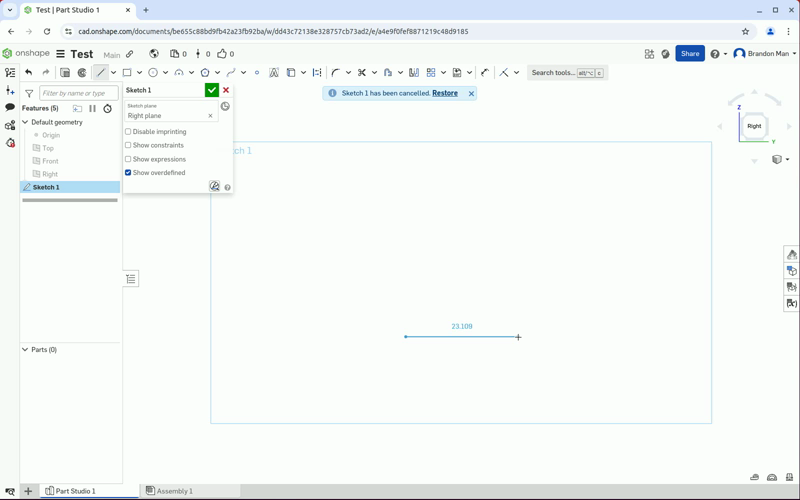
key_up(shift)
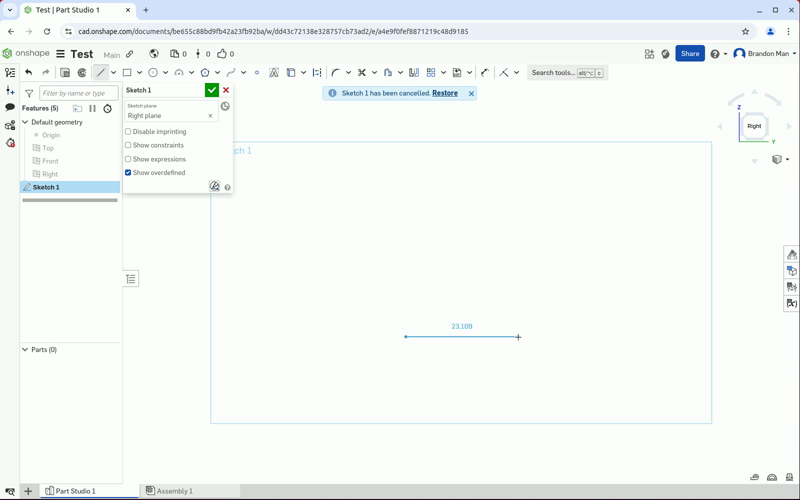
key_down(shift)
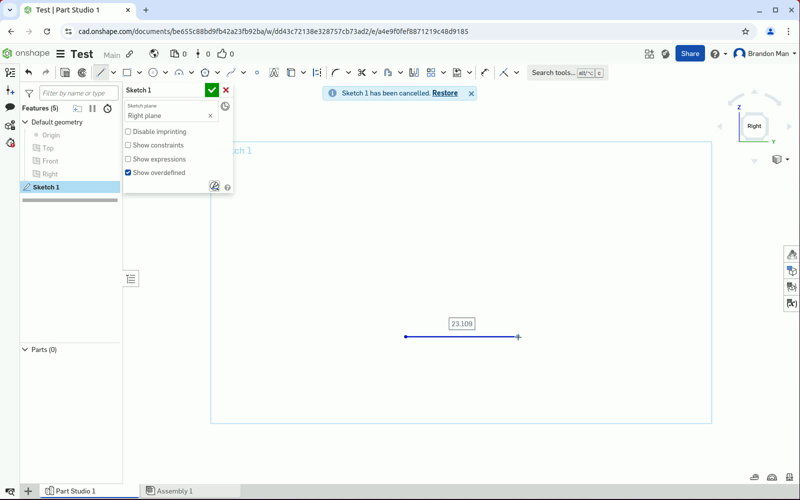
mouse_move(518, 224)
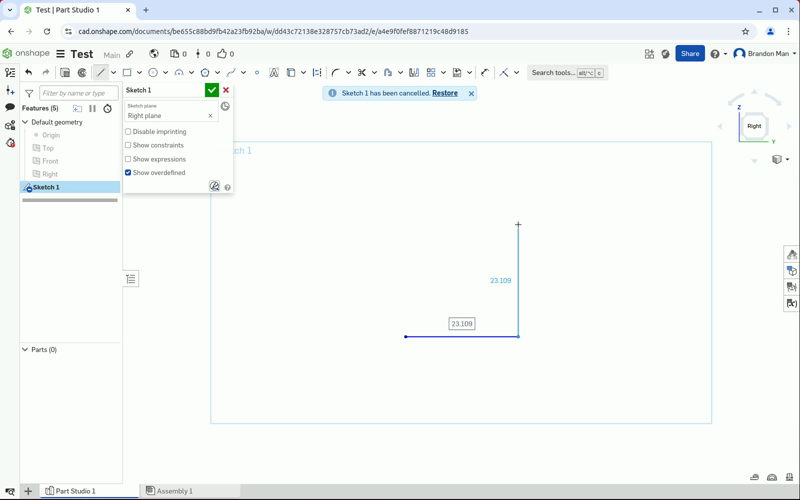
click(518, 224)
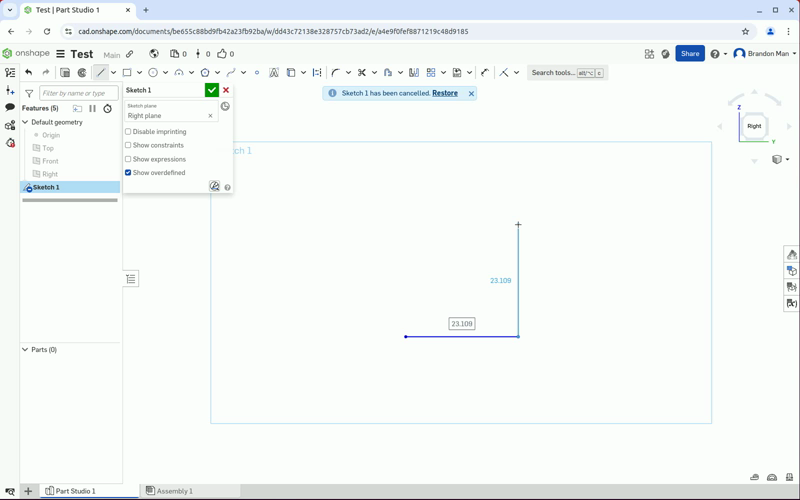
key_up(shift)
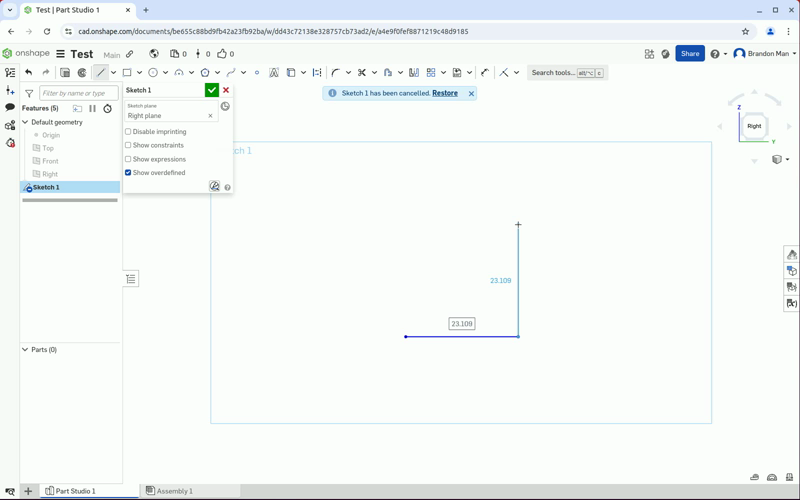
key_down(shift)
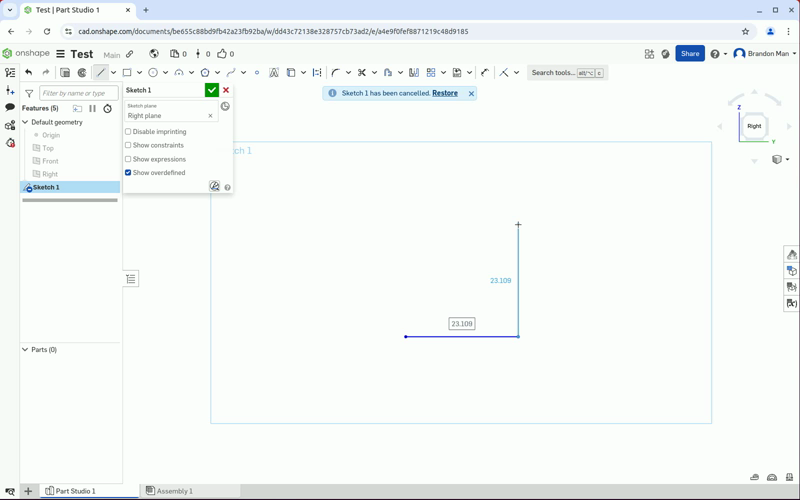
mouse_move(405, 224)
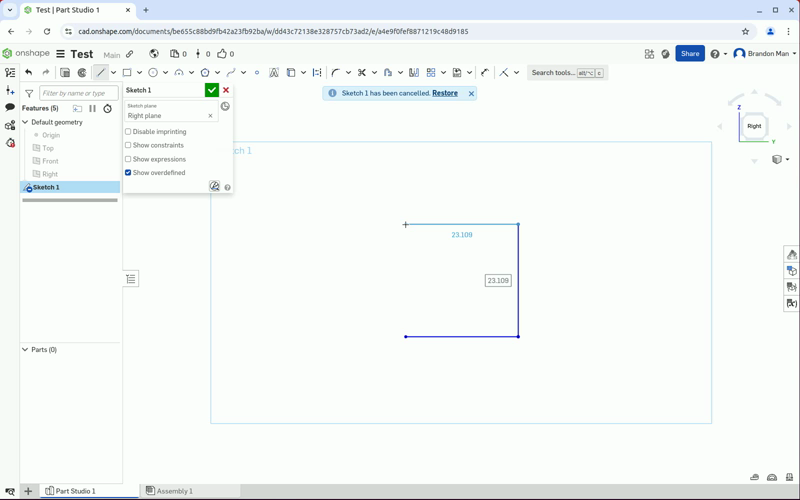
click(405, 224)
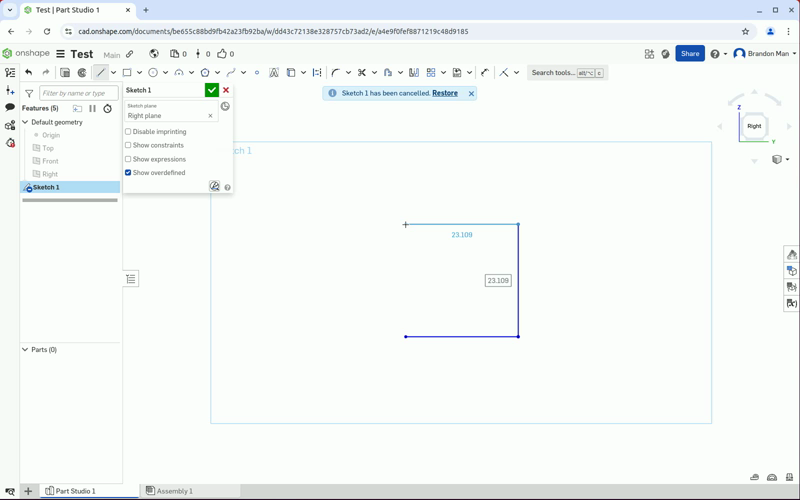
key_up(shift)
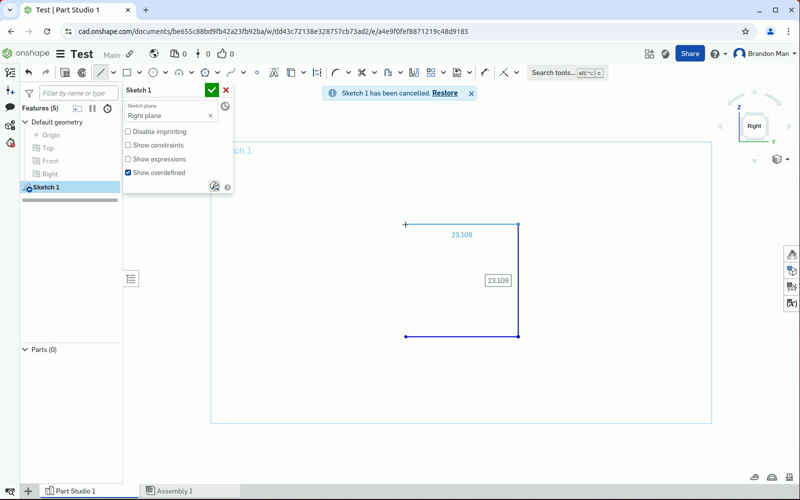
key_down(shift)
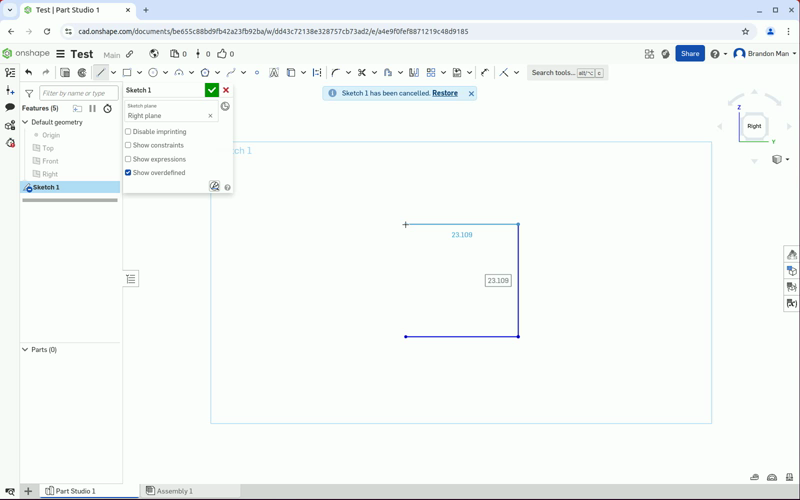
mouse_move(405, 336)
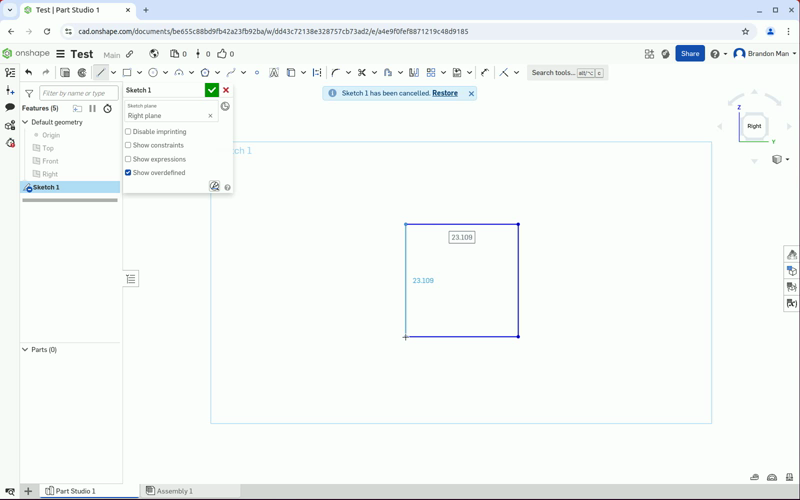
key_up(shift)
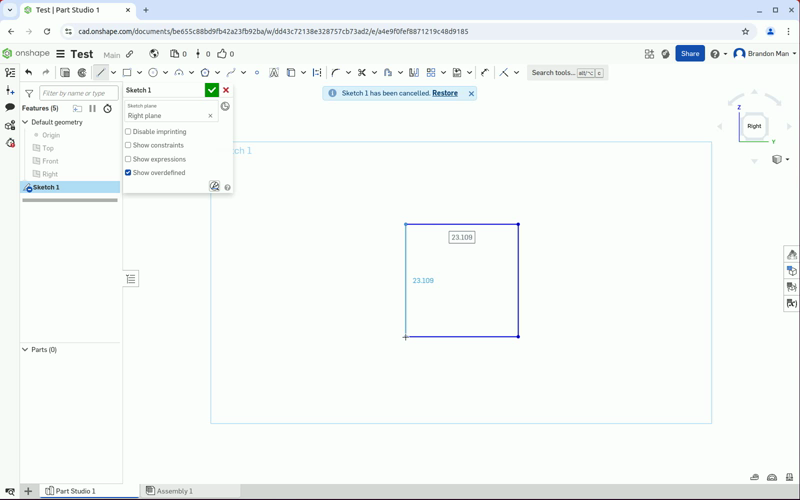
click(405, 336)
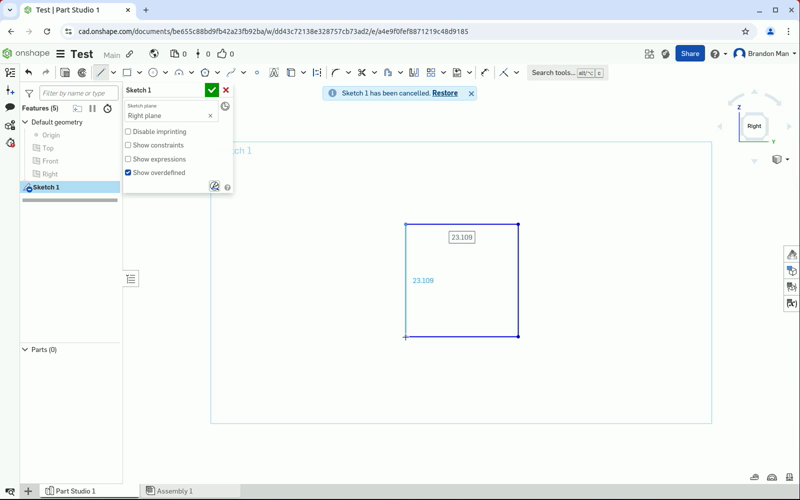
key(esc)
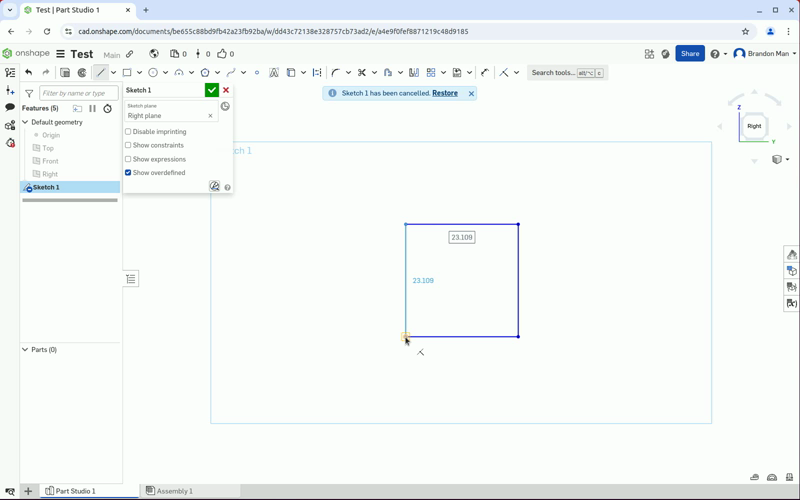
mouse_move(422, 267)
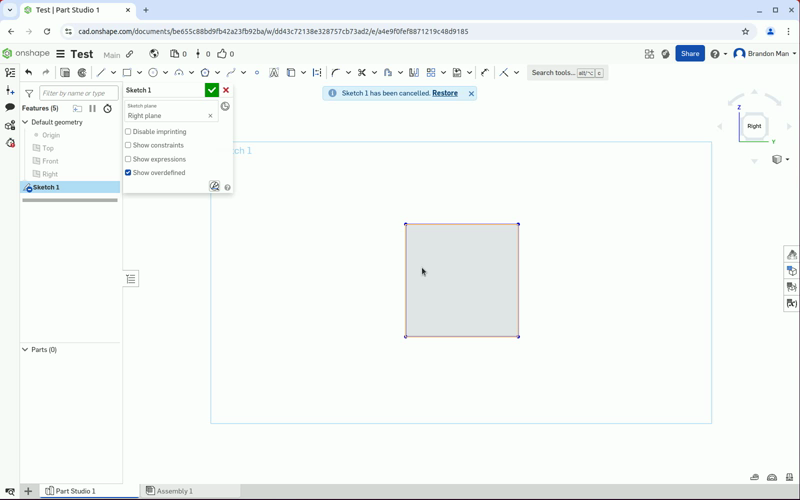
click(422, 267)
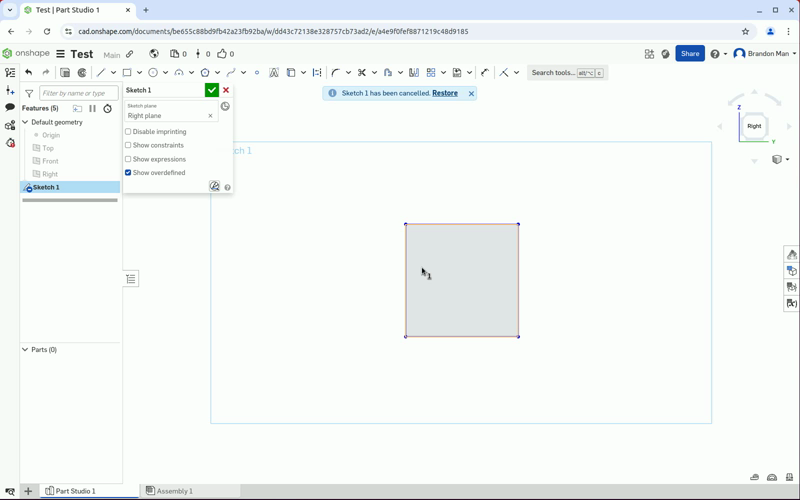
mouse_move(73, 352)
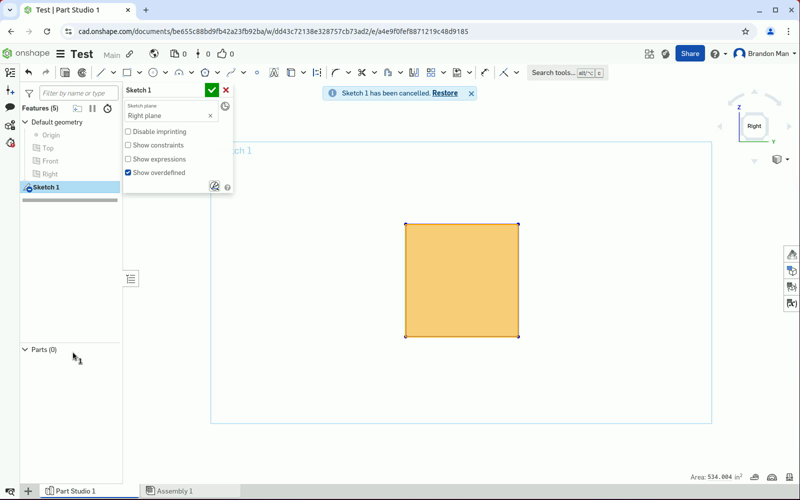
key(shift+y)
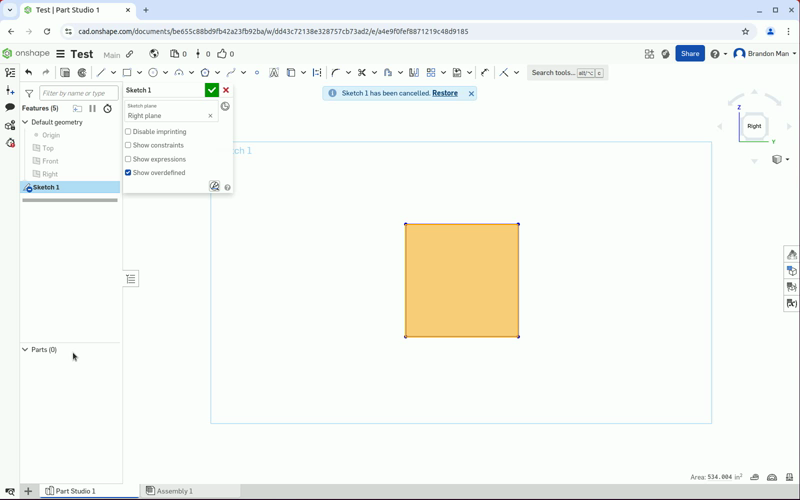
key(shift+e)
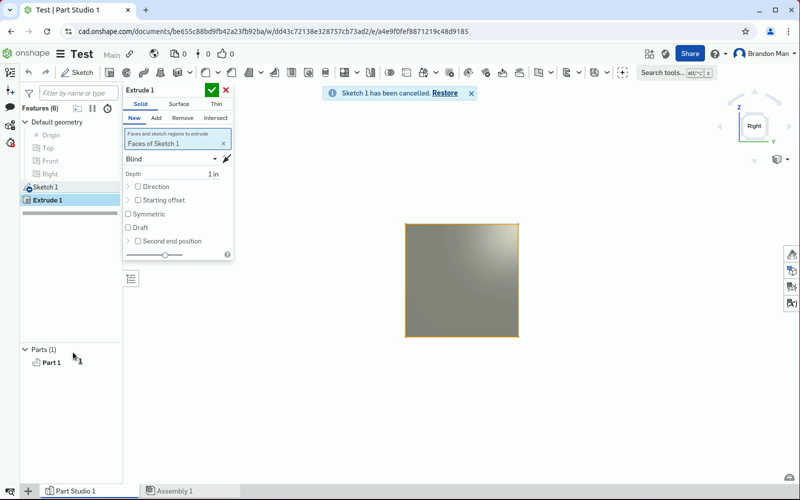
mouse_move(143, 106)
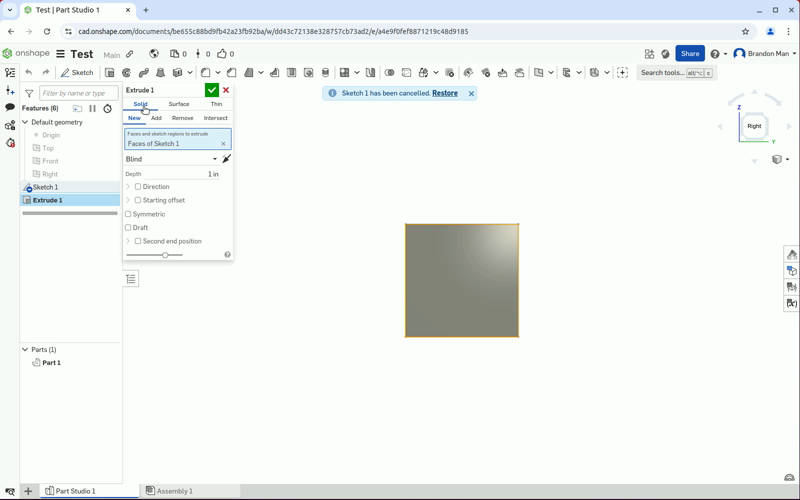
click(143, 106)
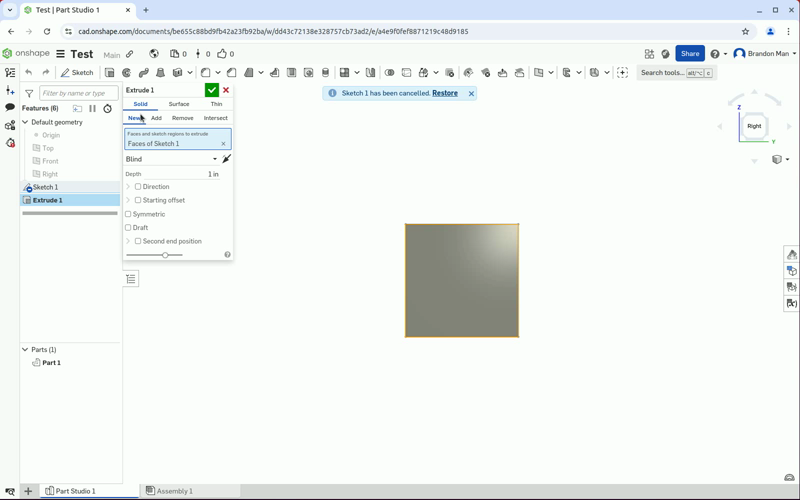
mouse_move(137, 120)
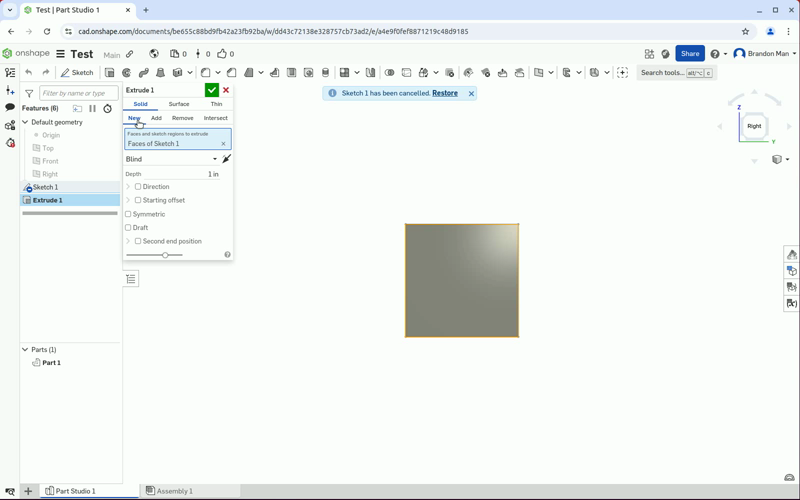
click(137, 120)
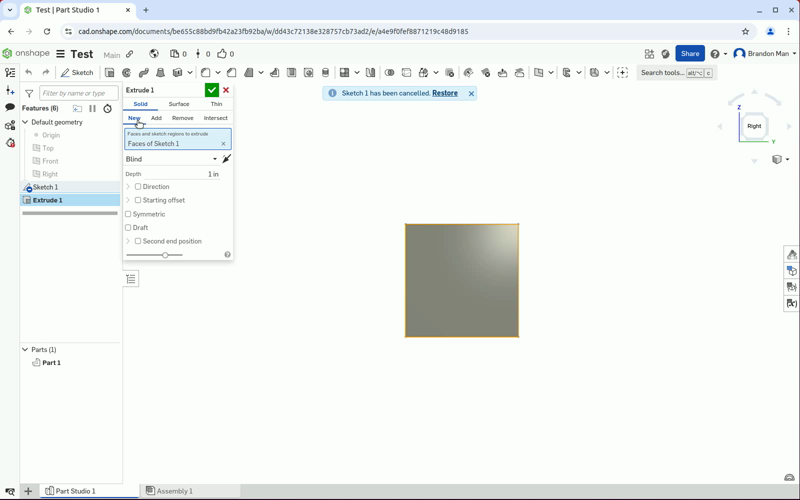
key(tab, 4)
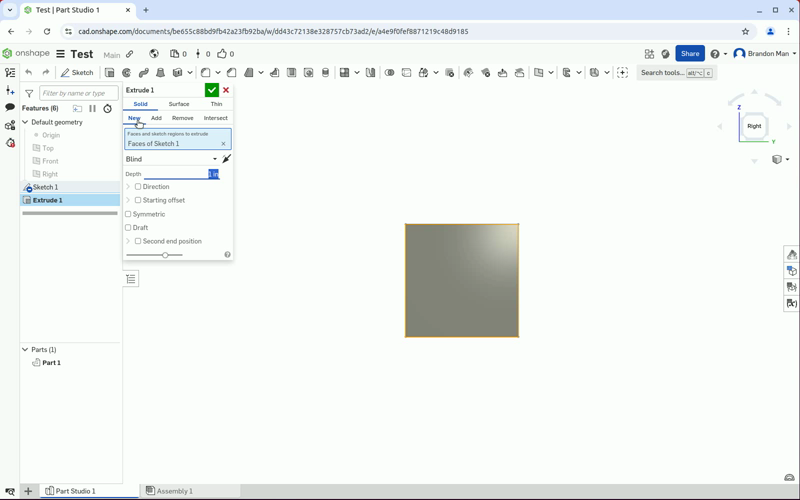
text(23.108)
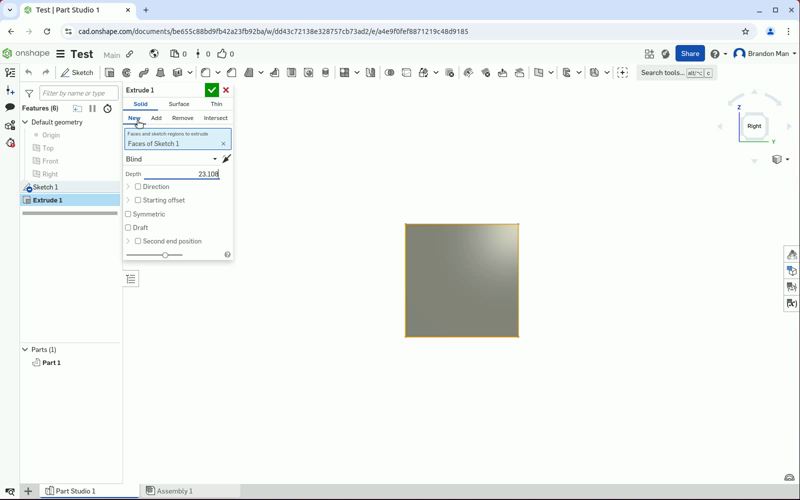
key(enter)
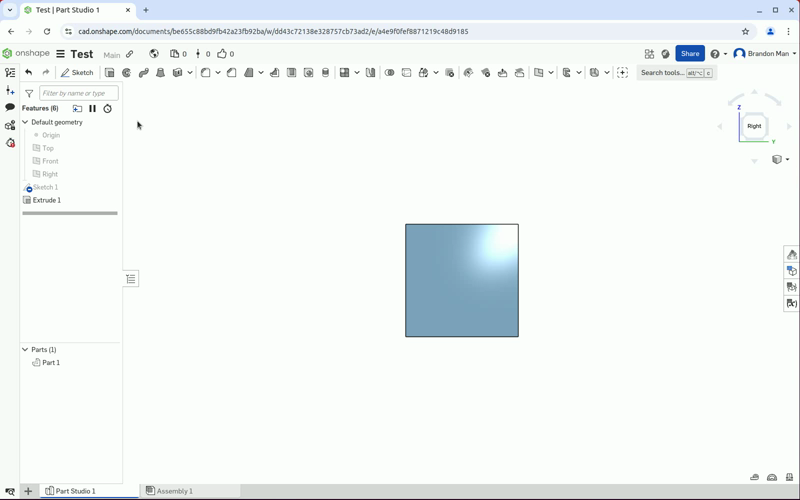
key(shift+h)
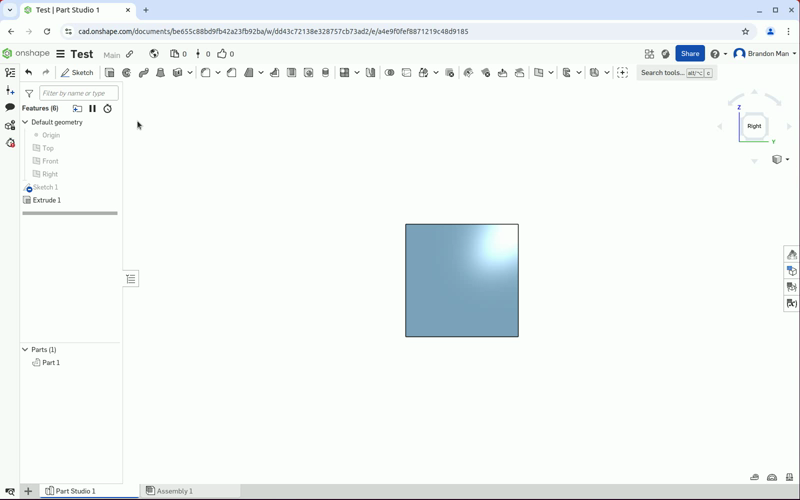
key(shift+h)
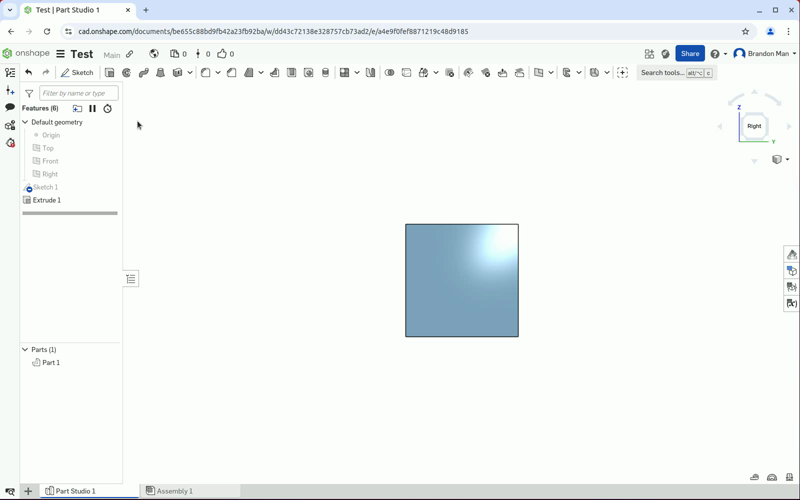
mouse_move(73, 189)
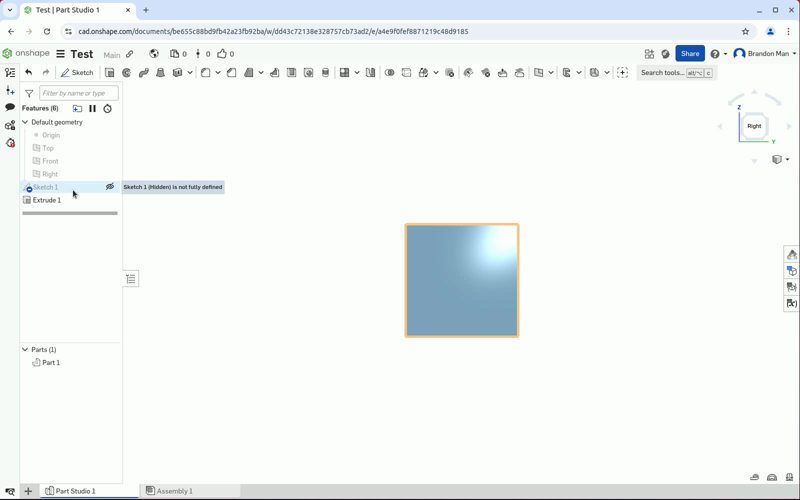
click(73, 189)
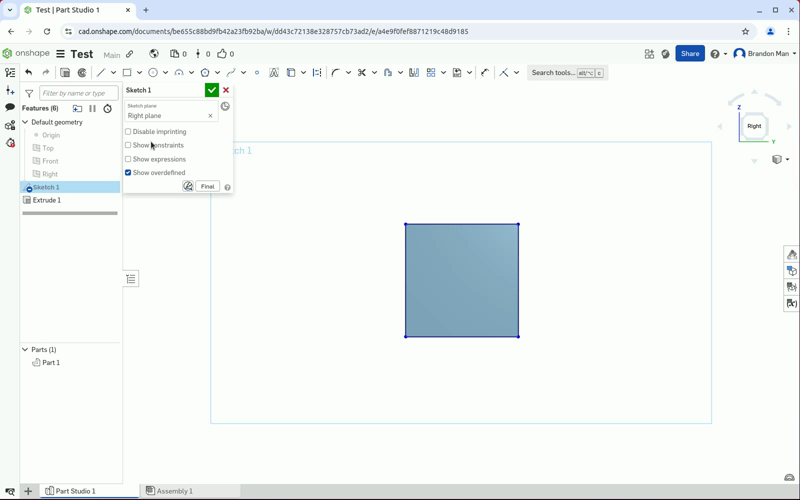
mouse_move(229, 92)
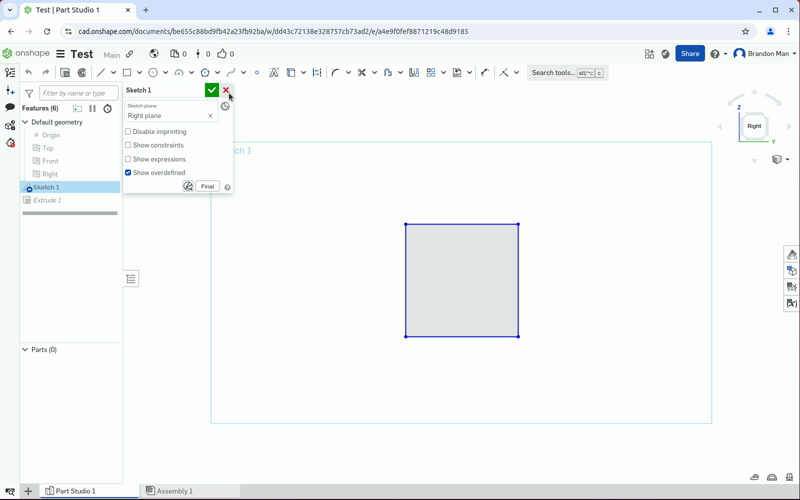
click(229, 92)
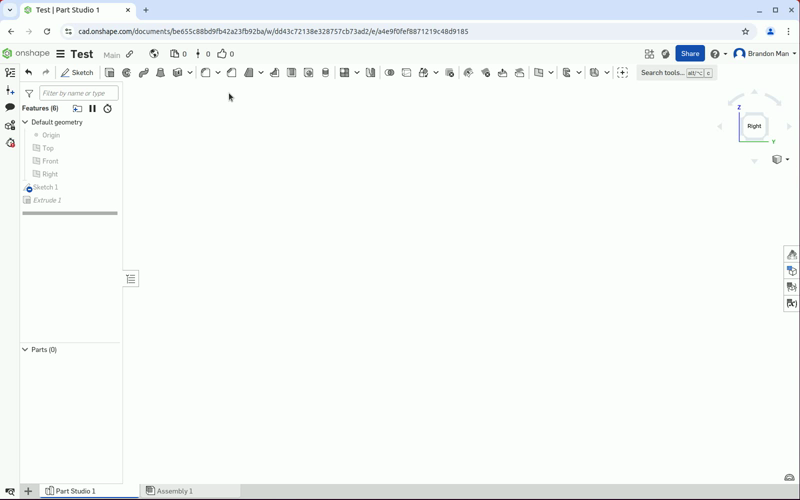
mouse_move(73, 352)
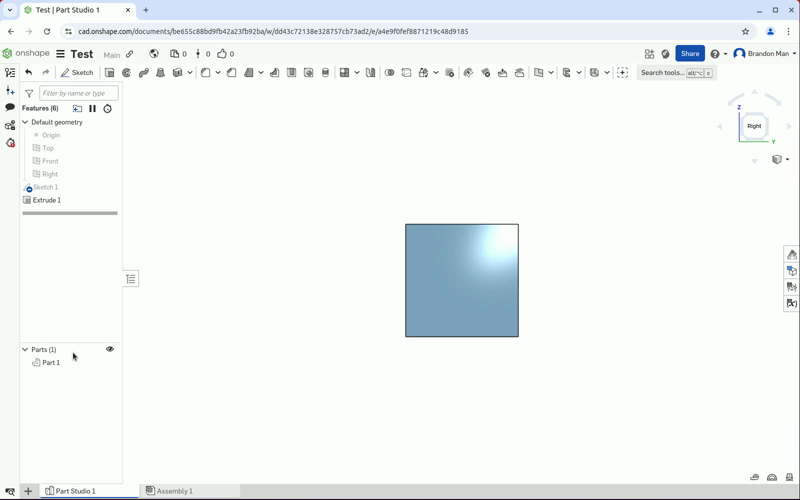
key(y)
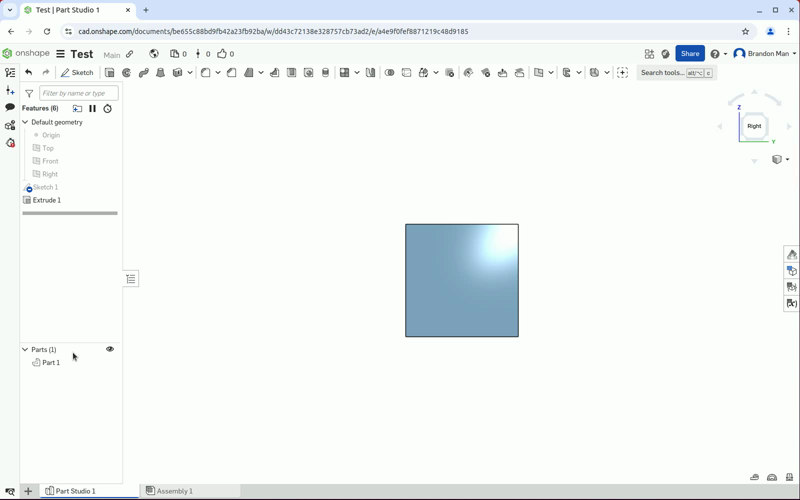
key(shift+p)
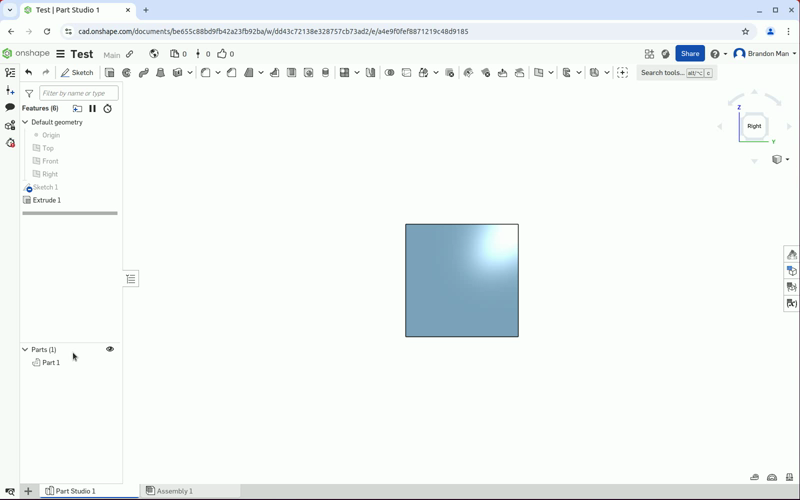
key(space)
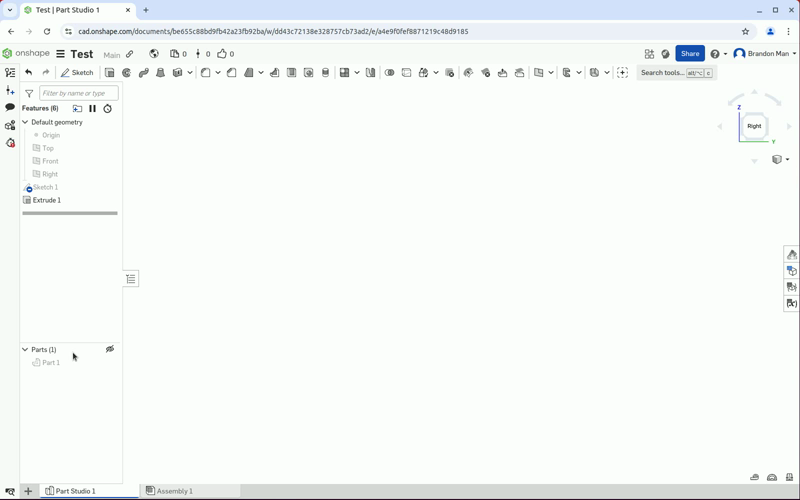
key_down(shift)
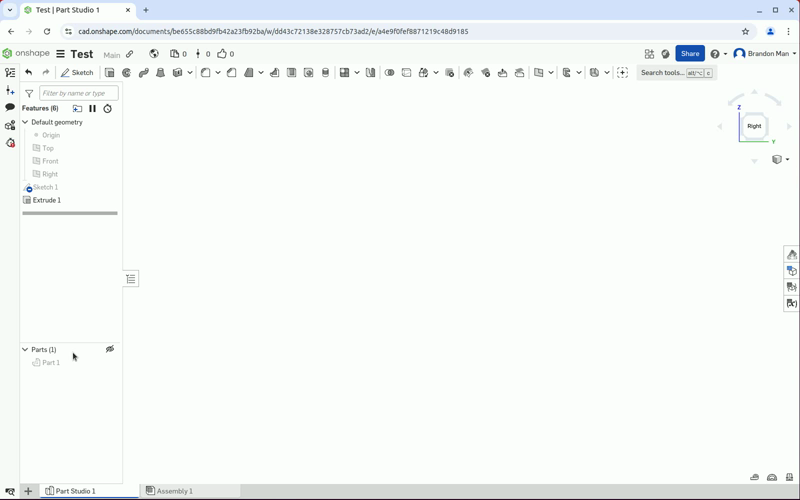
key(right)
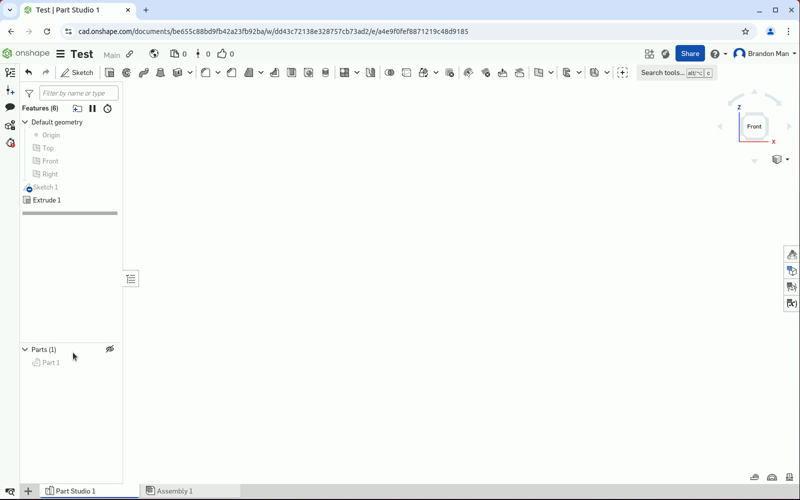
key_up(shift)
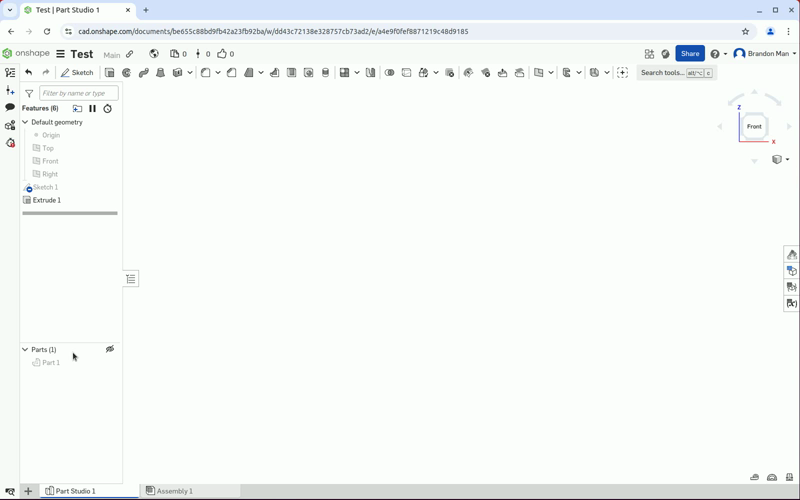
mouse_move(73, 352)
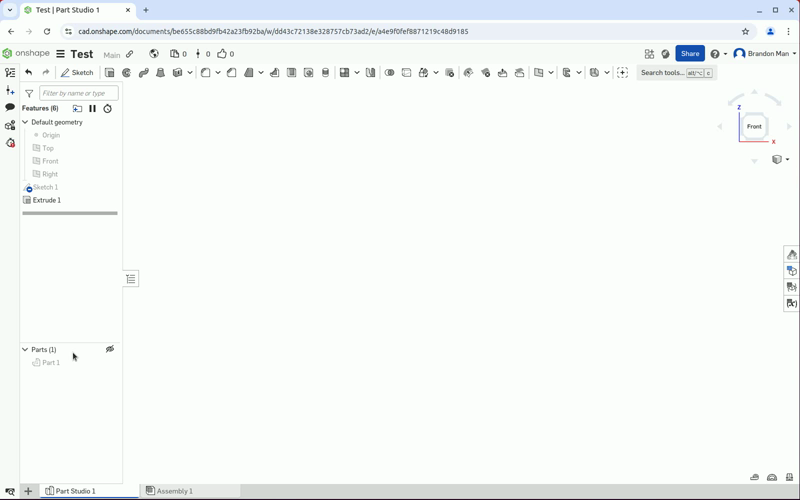
key(shift+y)
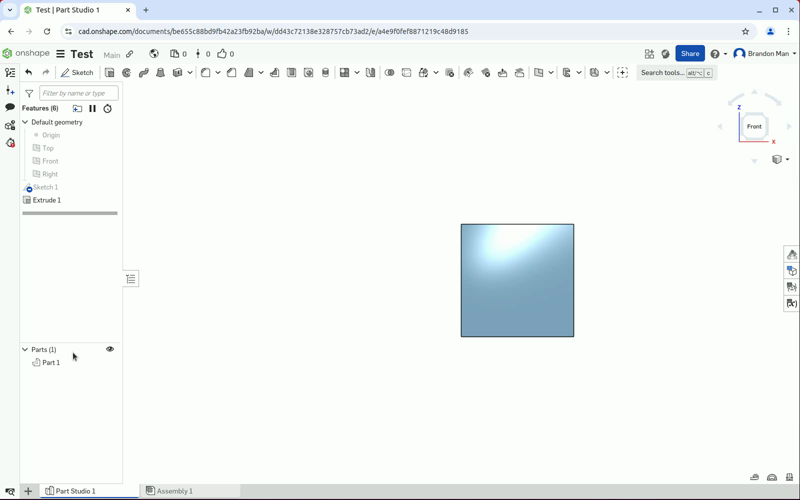
mouse_move(541, 75)
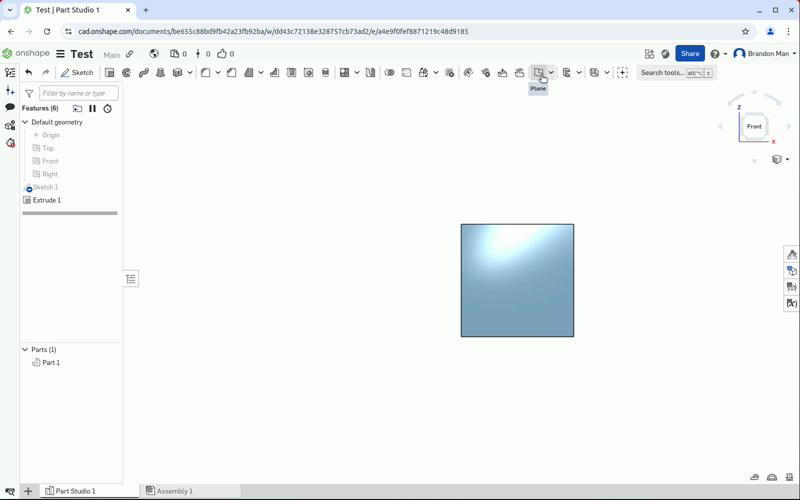
click(541, 75)
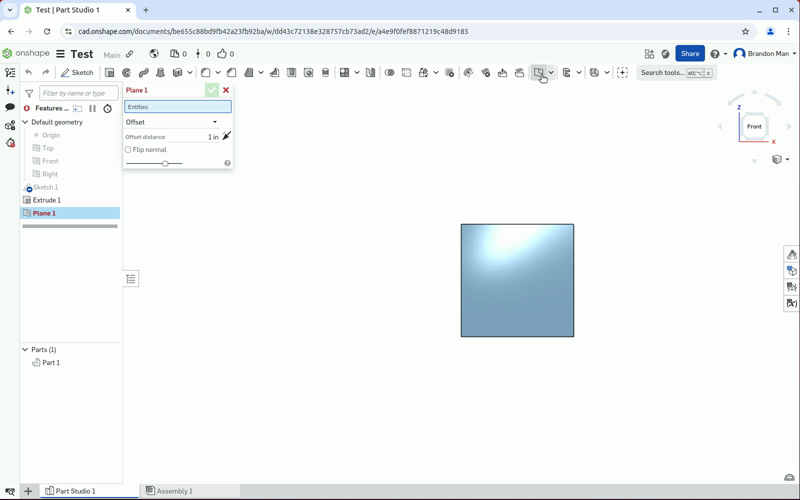
mouse_move(73, 163)
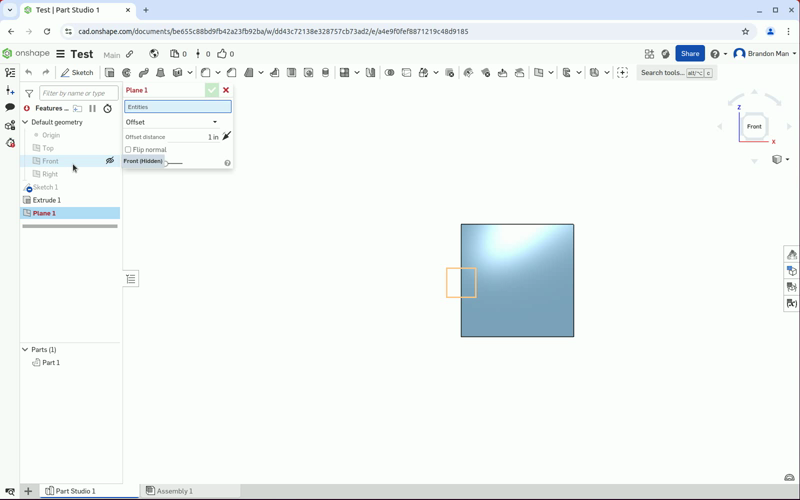
click(73, 163)
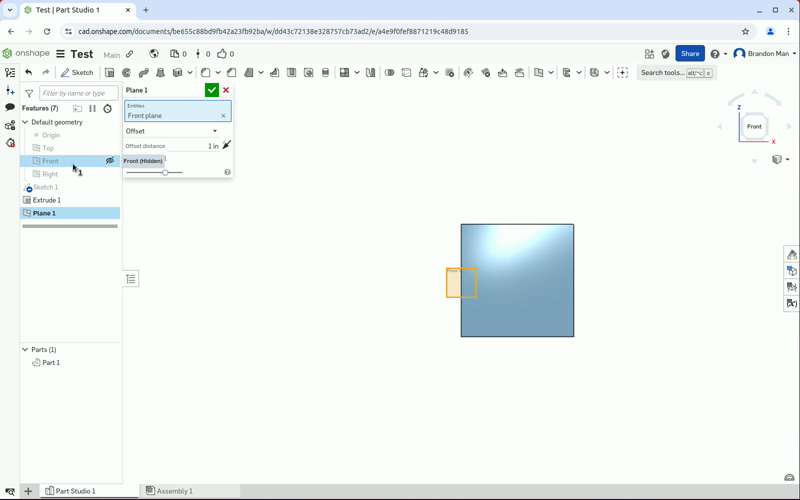
key(tab, 2)
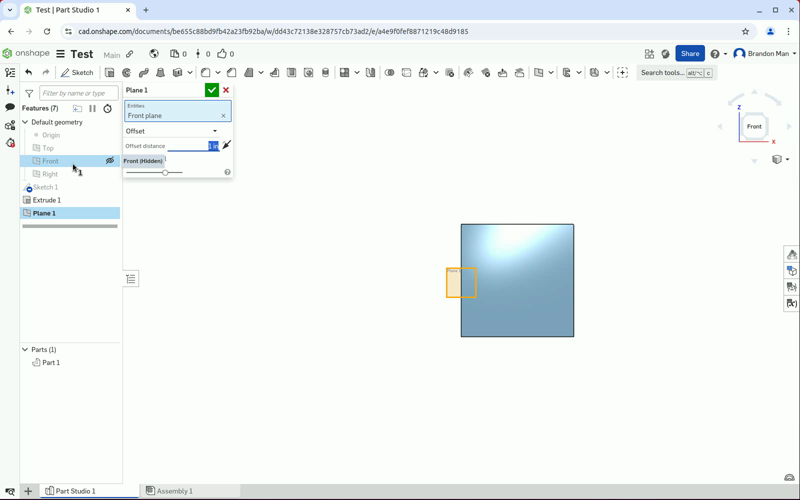
text(11.308)
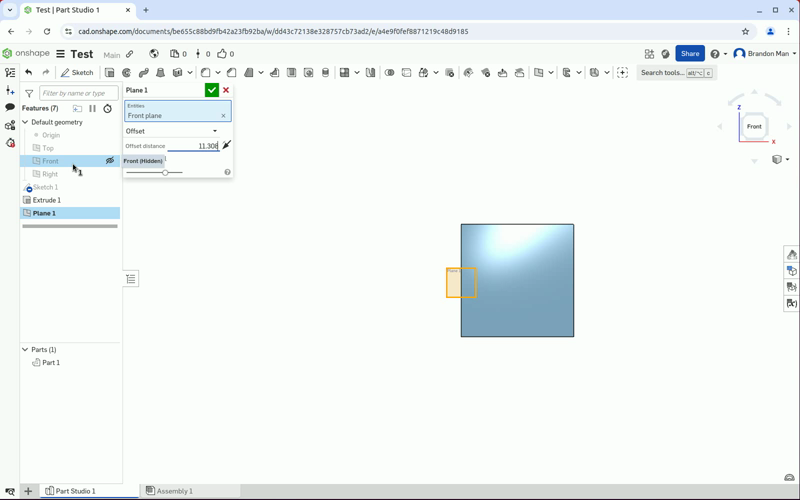
key(enter, 2)
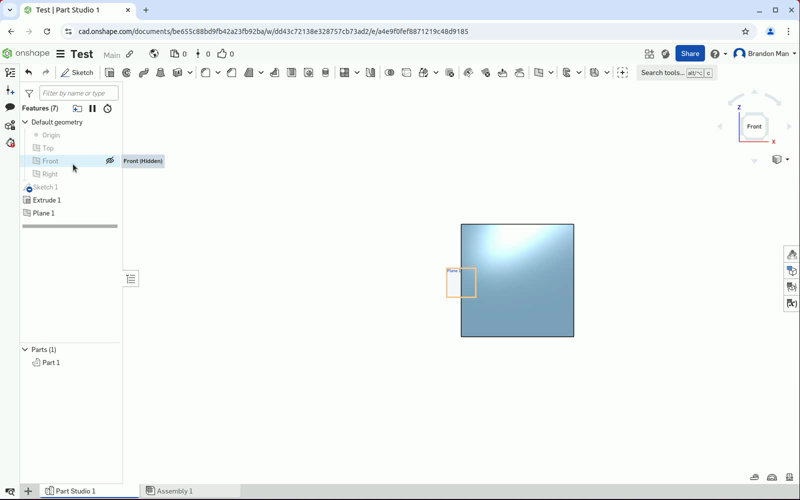
key(shift+s)
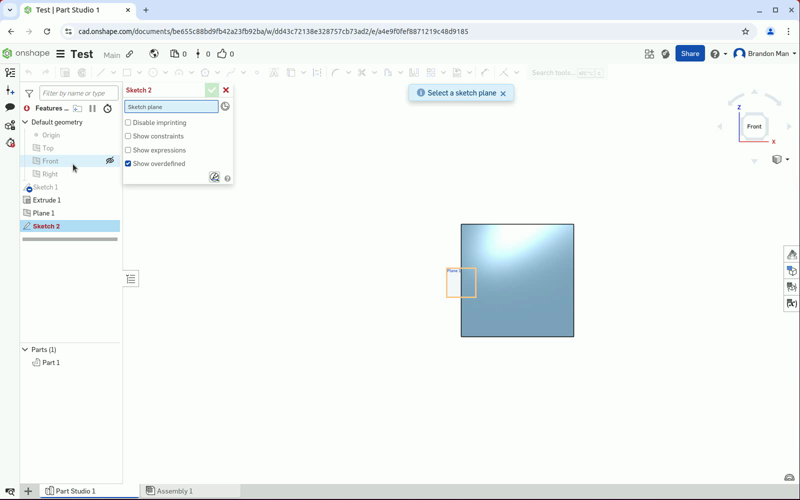
mouse_move(73, 215)
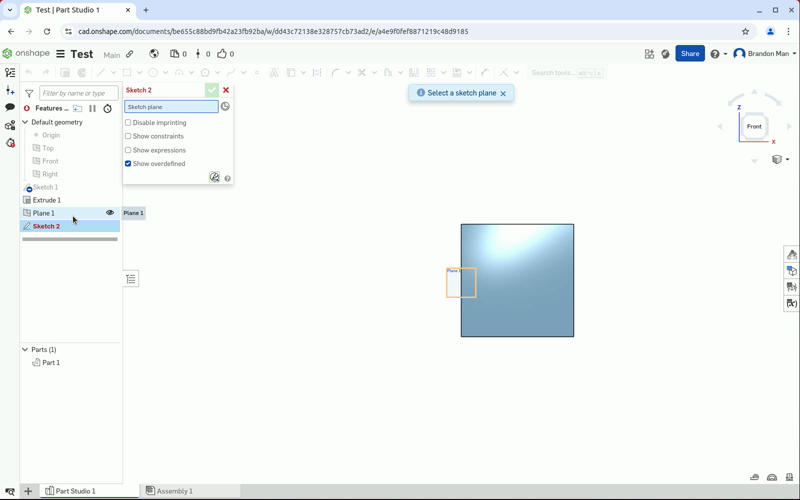
click(73, 215)
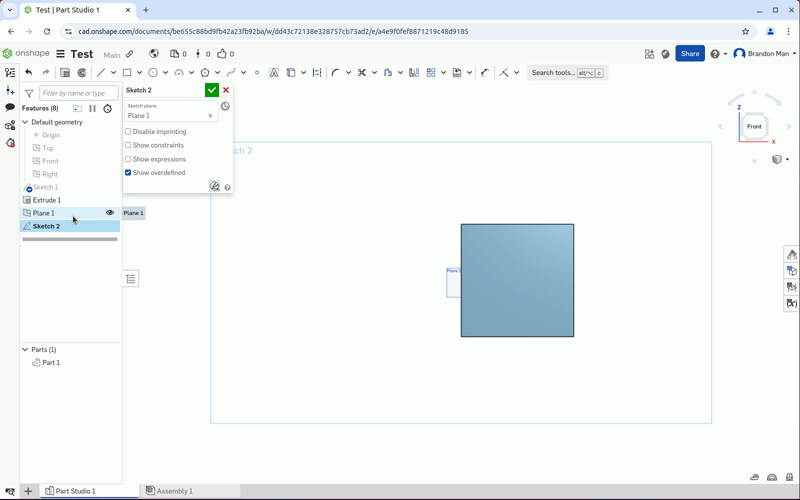
mouse_move(73, 352)
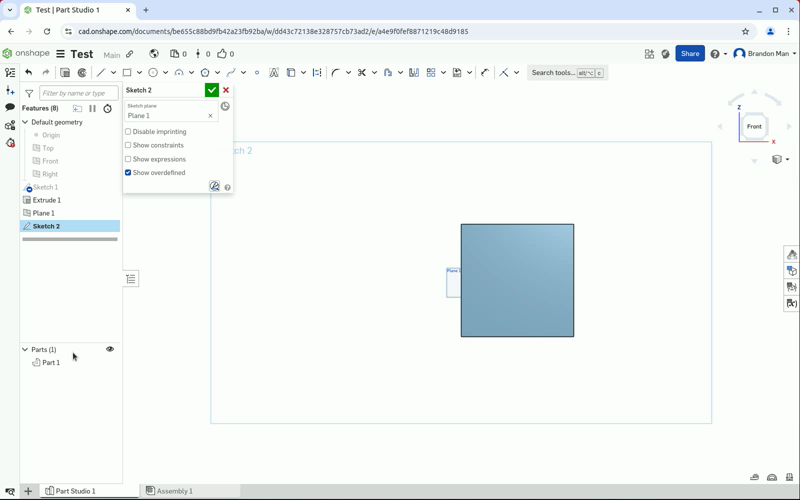
key(y)
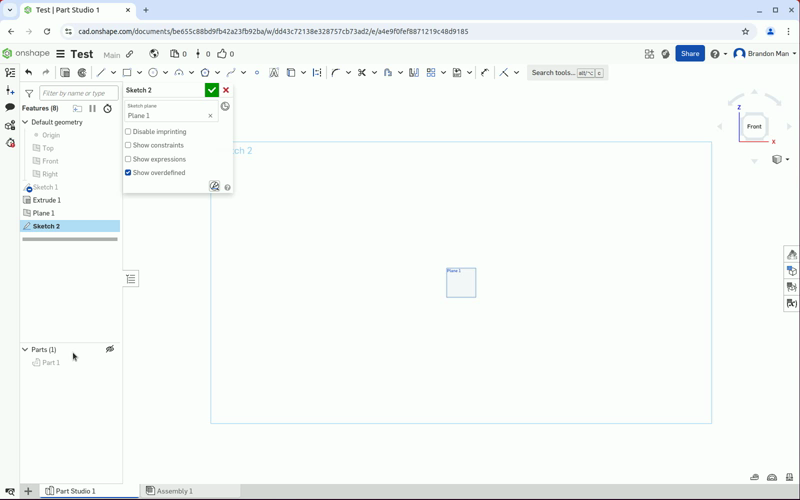
key(l)
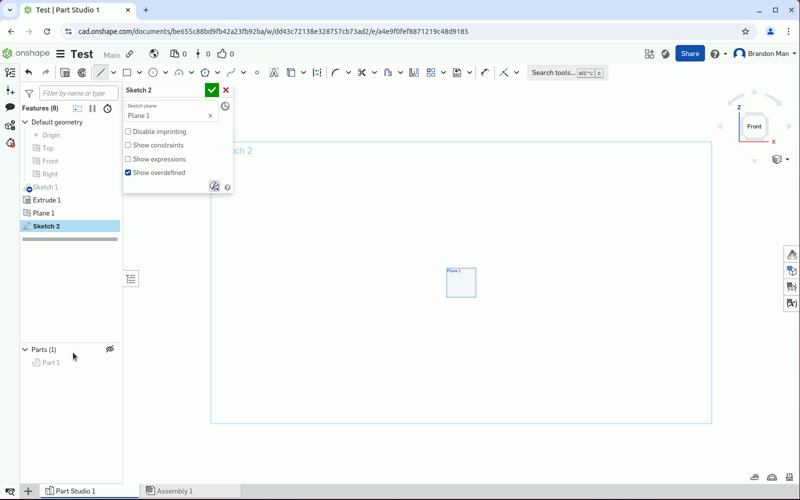
key_down(shift)
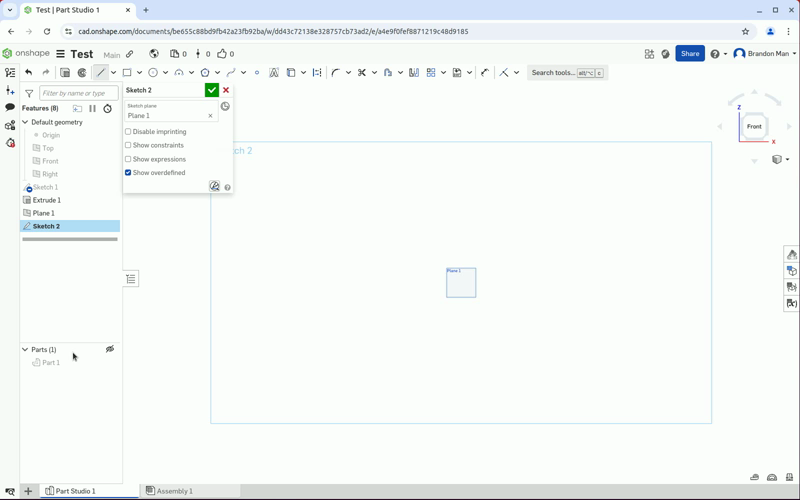
mouse_move(494, 255)
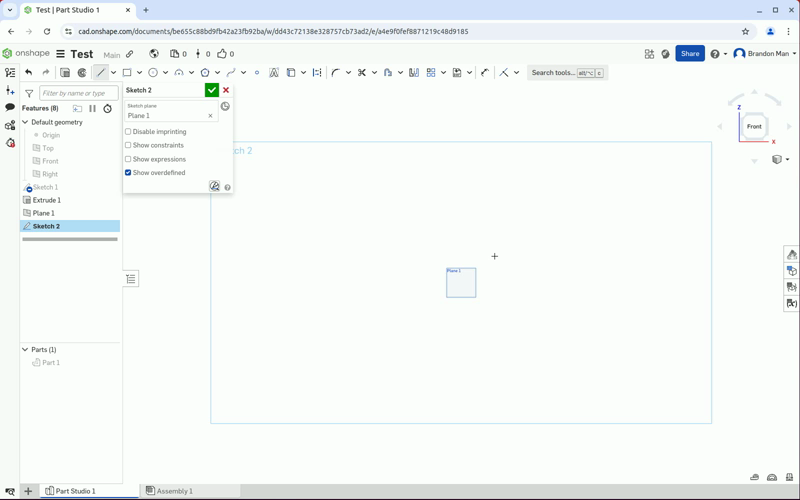
click(494, 255)
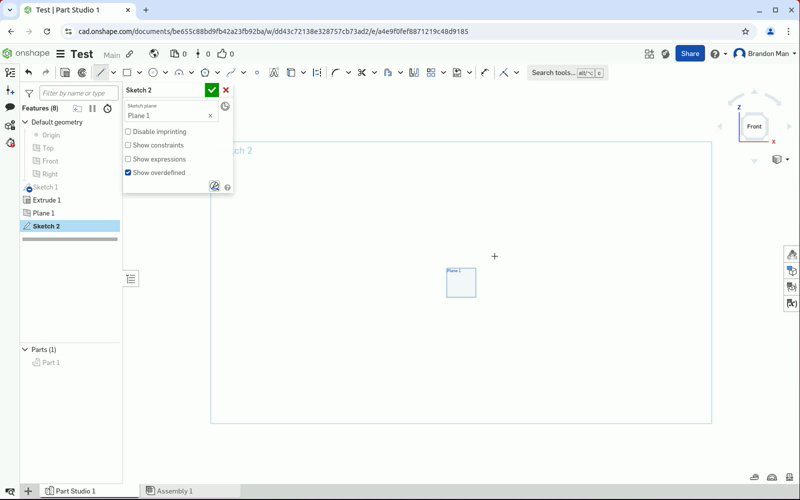
key_up(shift)
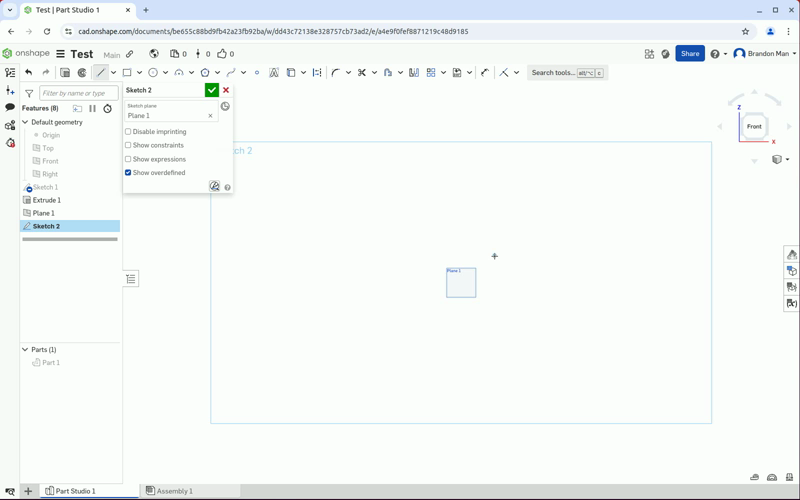
key_down(shift)
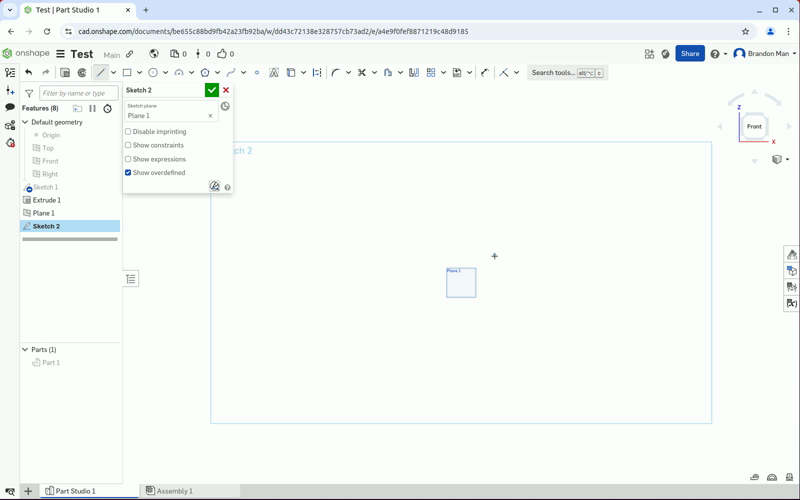
mouse_move(524, 255)
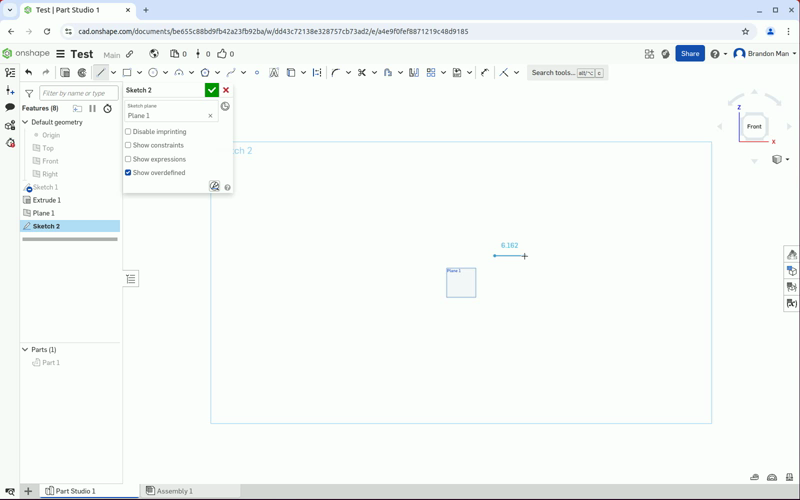
mouse_move(503, 283)
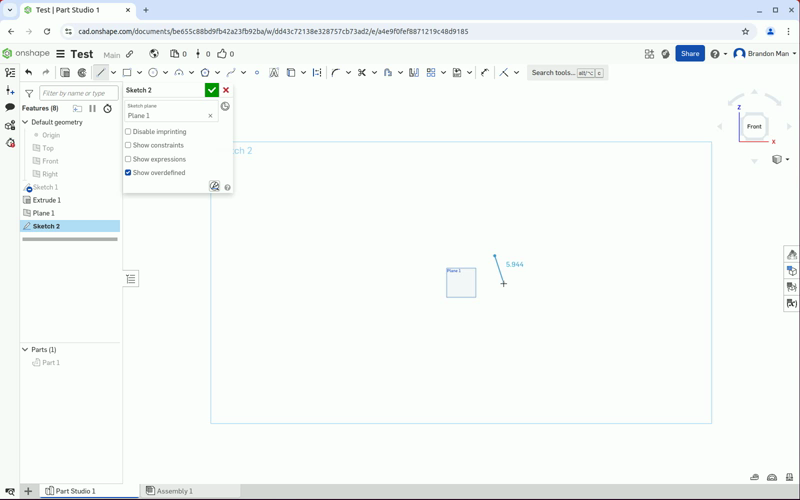
click(503, 283)
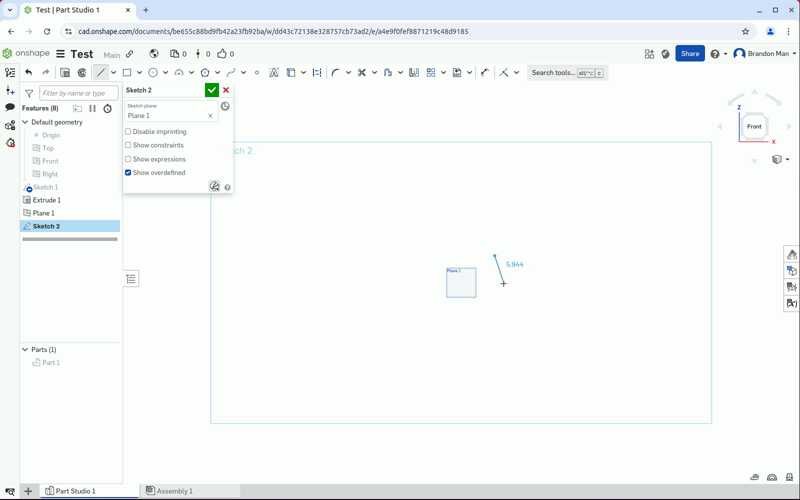
key_up(shift)
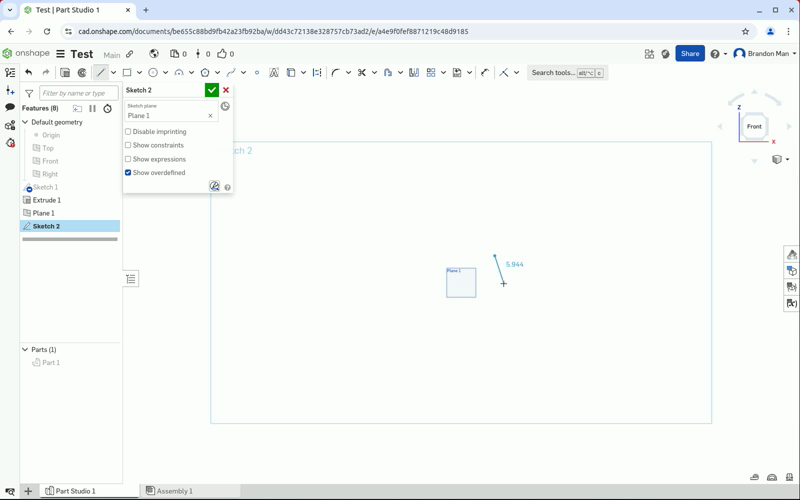
key_down(shift)
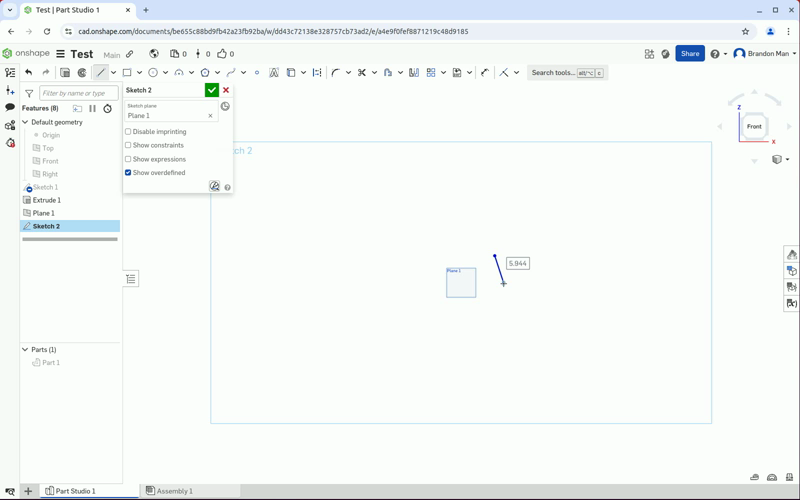
mouse_move(533, 283)
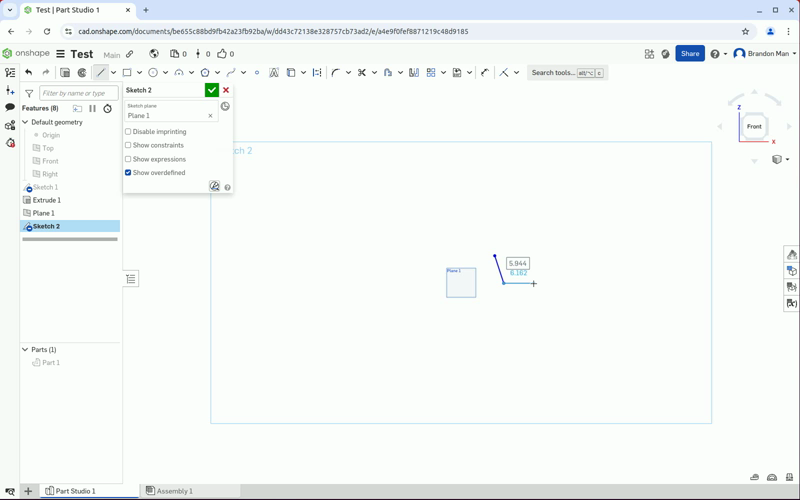
mouse_move(532, 283)
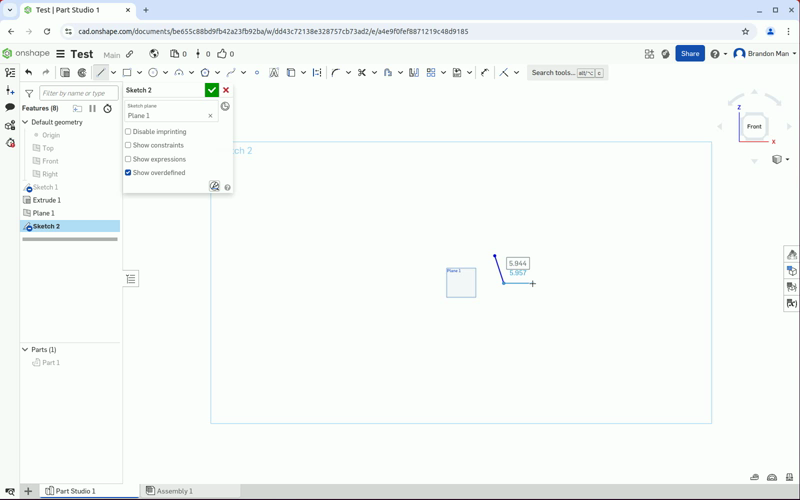
click(532, 283)
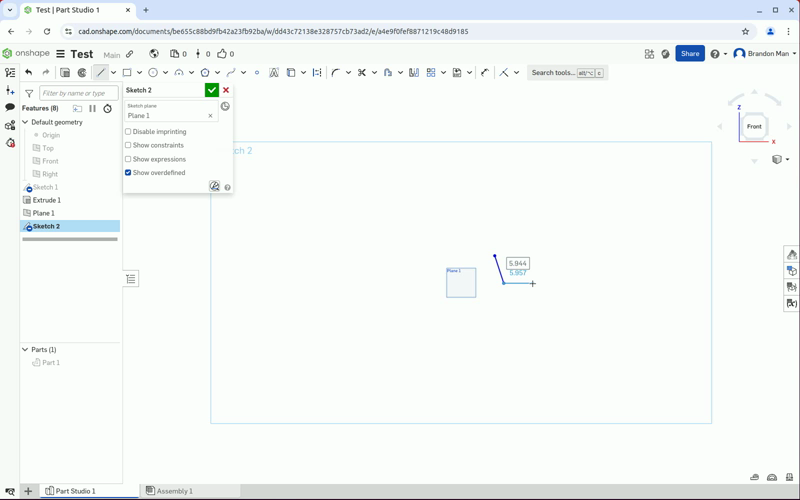
key_up(shift)
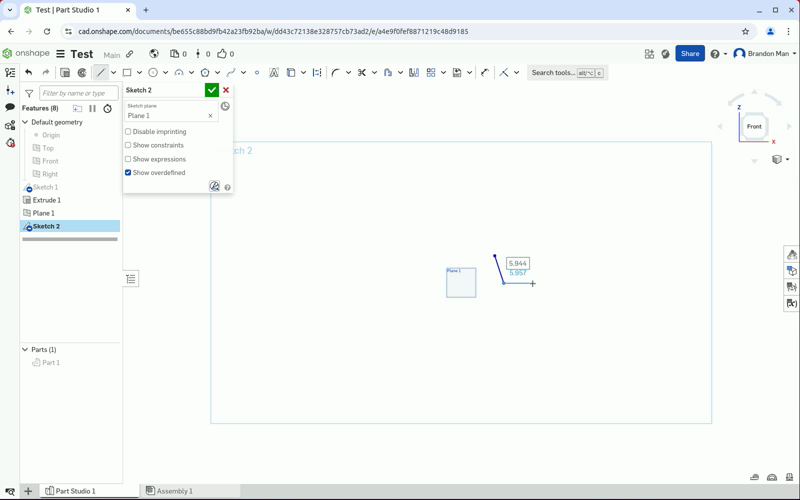
key_down(shift)
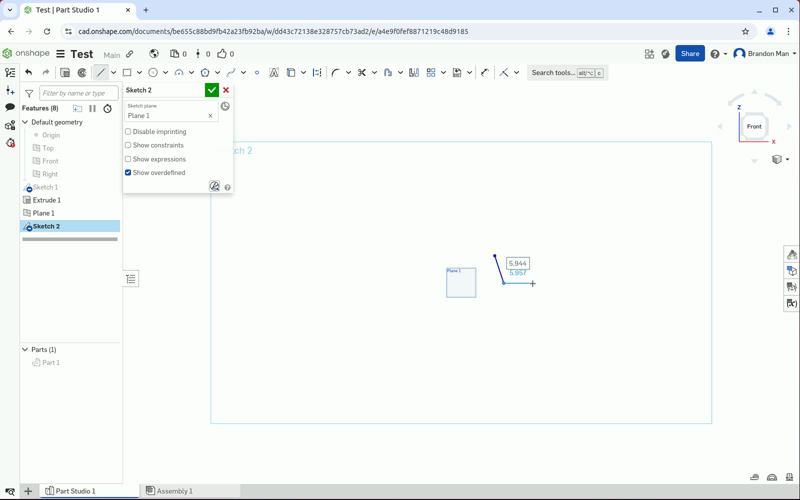
mouse_move(562, 283)
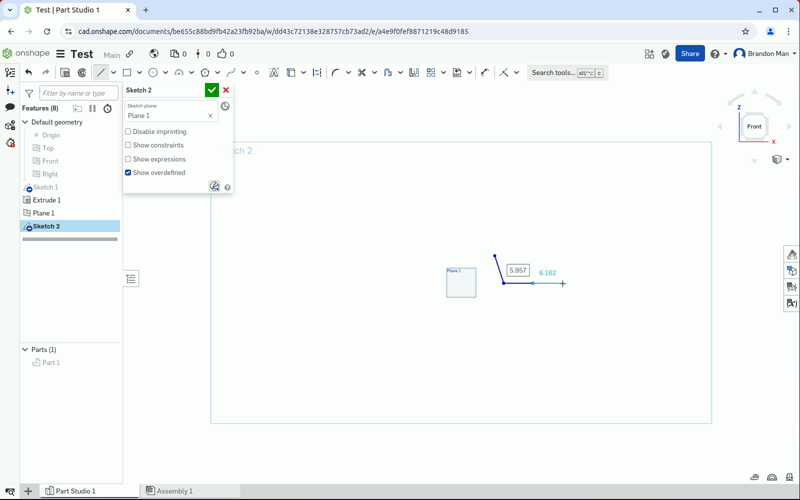
mouse_move(541, 255)
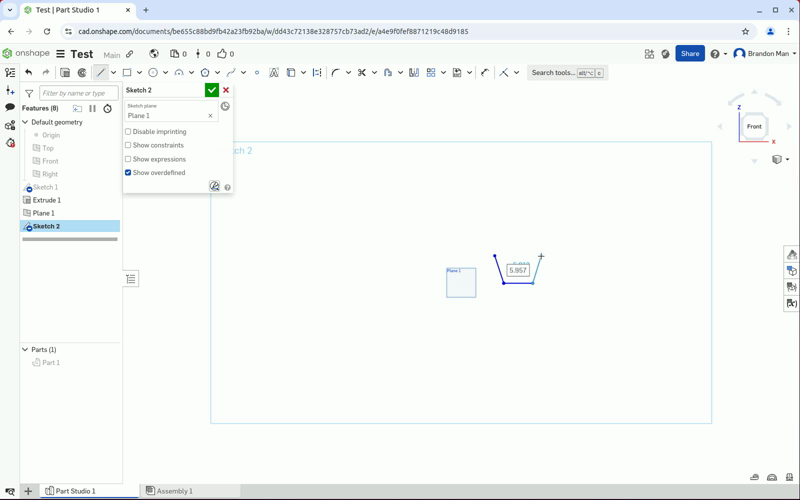
click(541, 255)
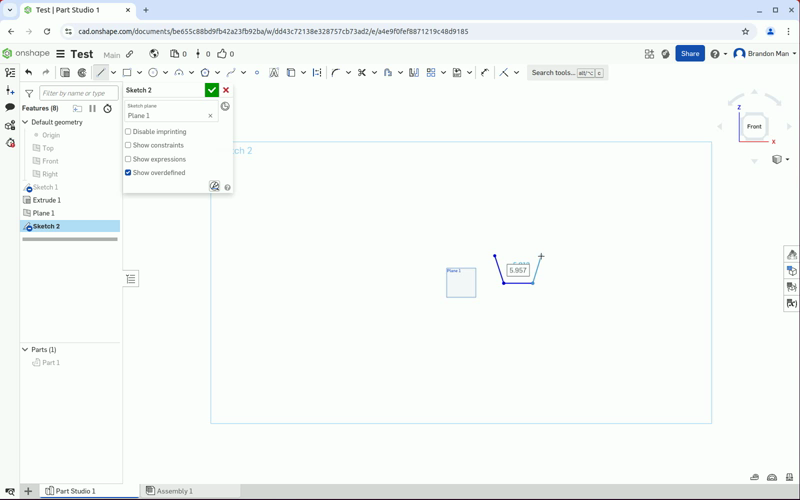
key_up(shift)
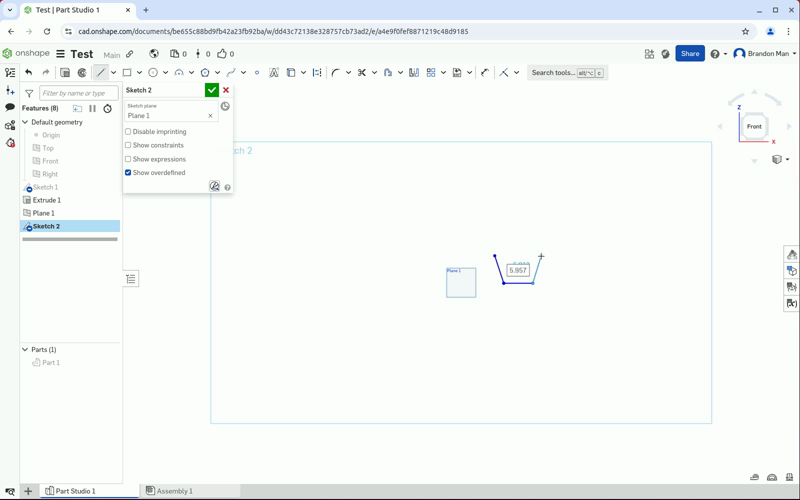
key_down(shift)
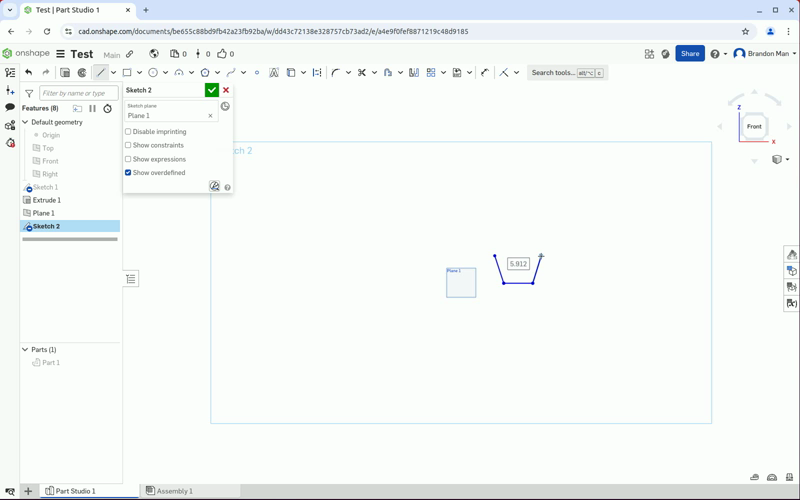
mouse_move(571, 255)
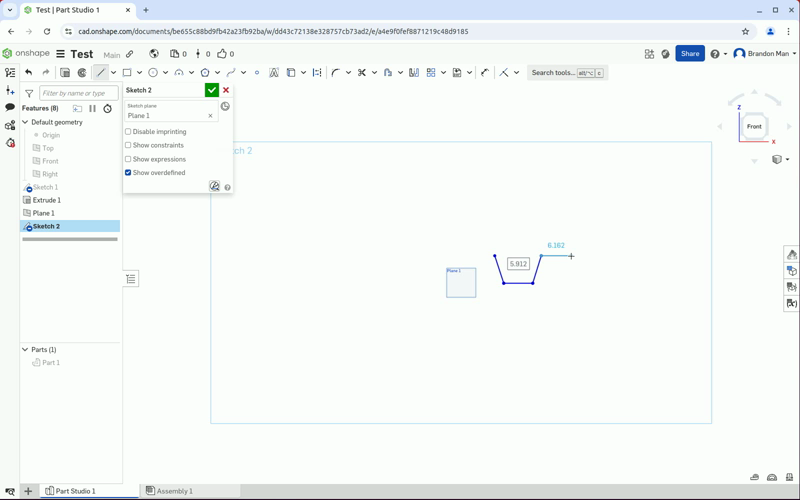
mouse_move(518, 238)
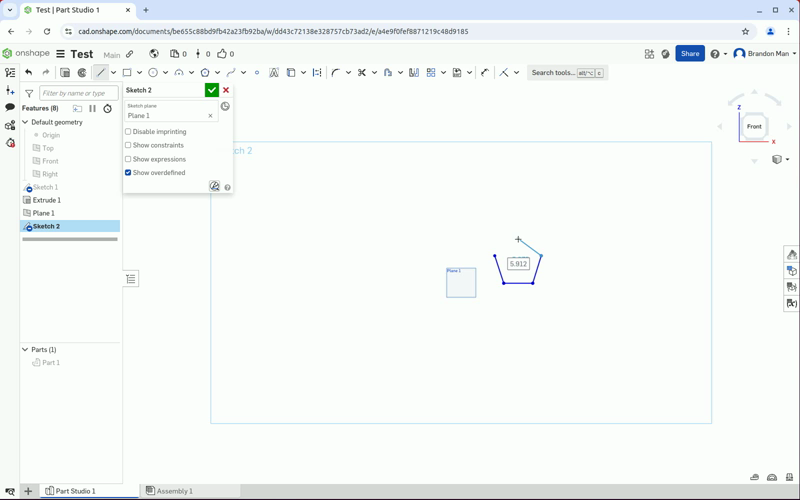
click(518, 238)
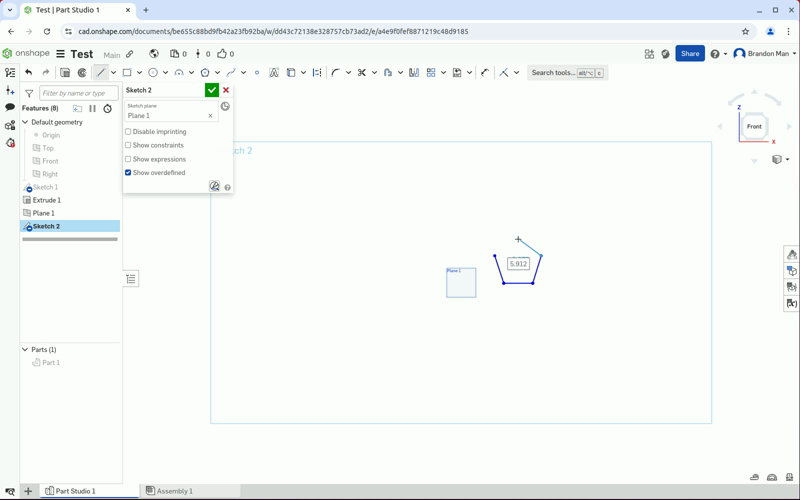
key_up(shift)
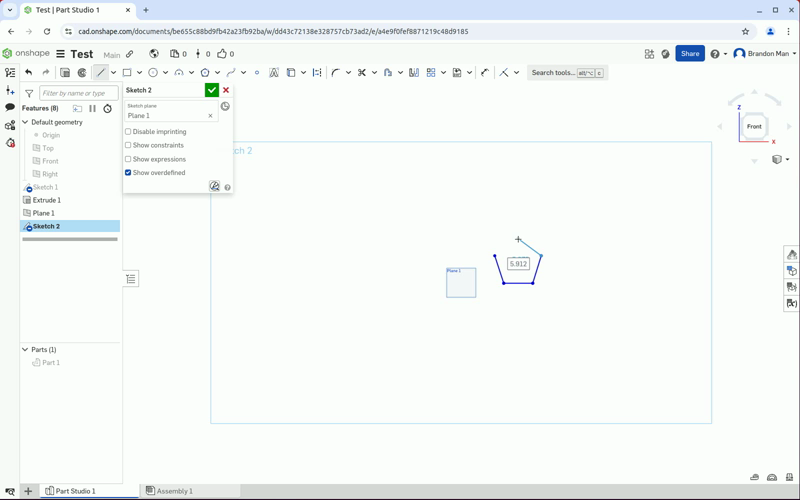
mouse_move(548, 238)
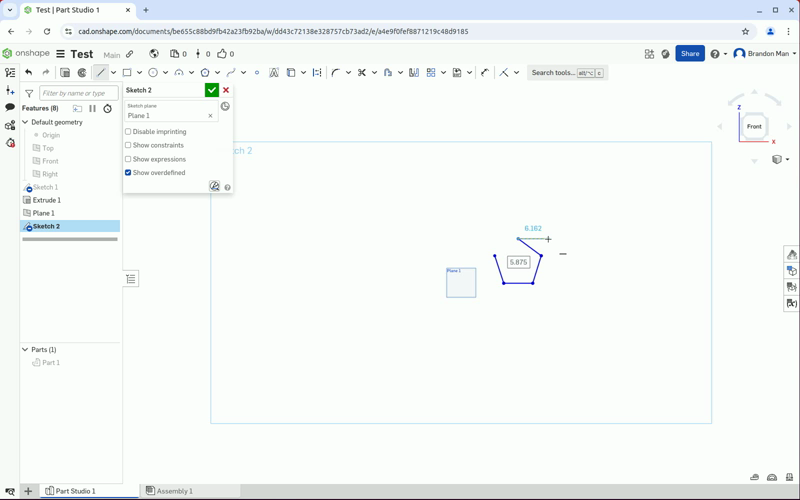
key_down(shift)
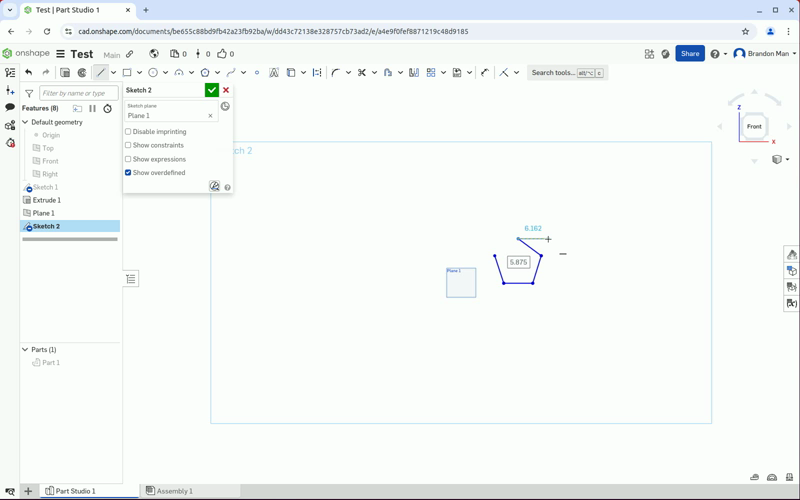
mouse_move(494, 255)
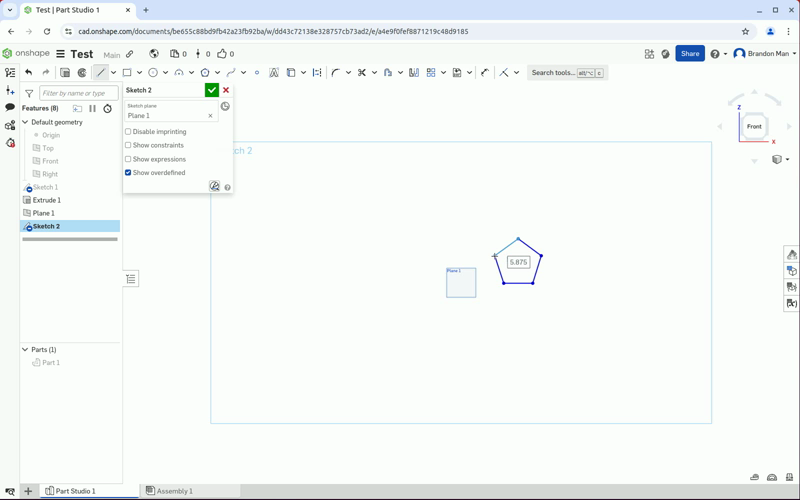
key_up(shift)
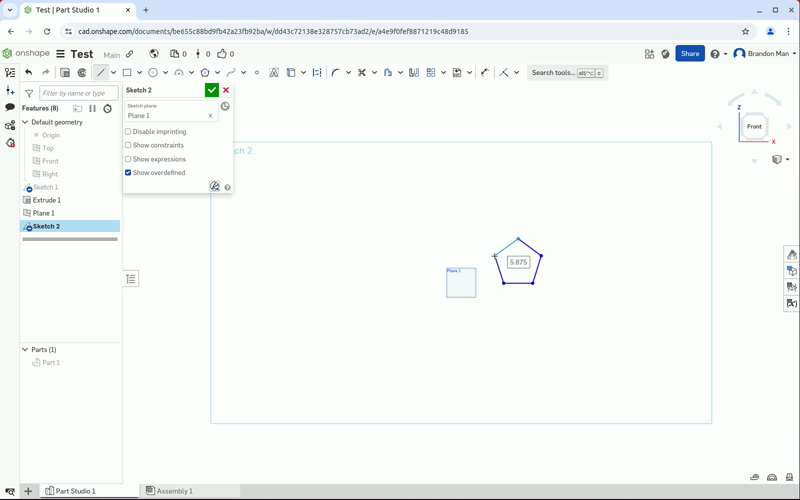
click(494, 255)
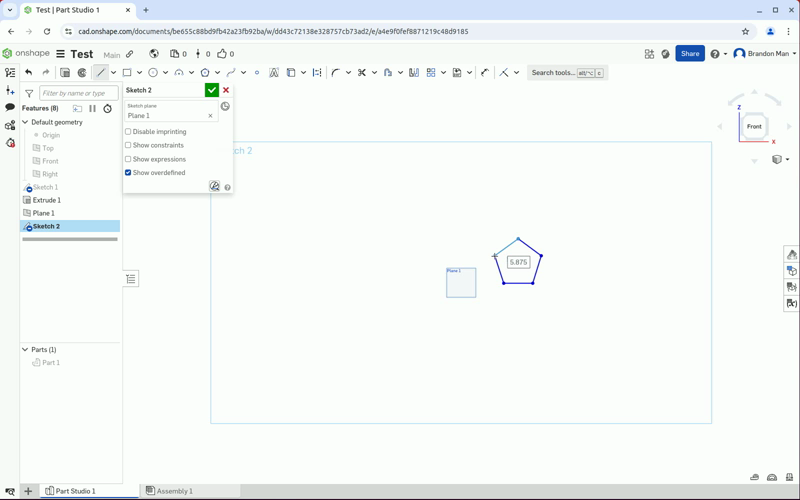
key(esc)
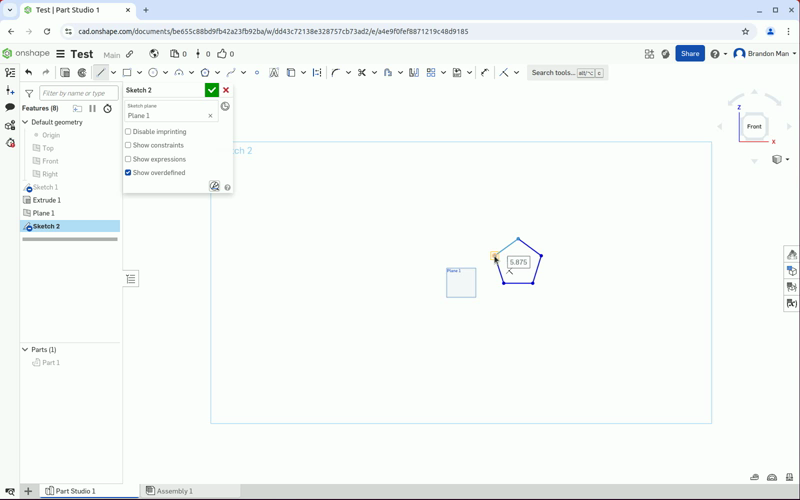
mouse_move(512, 274)
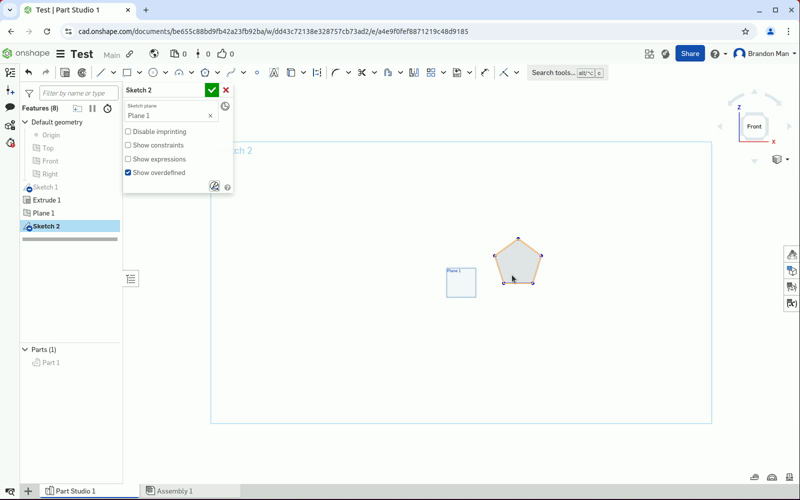
scroll(6)
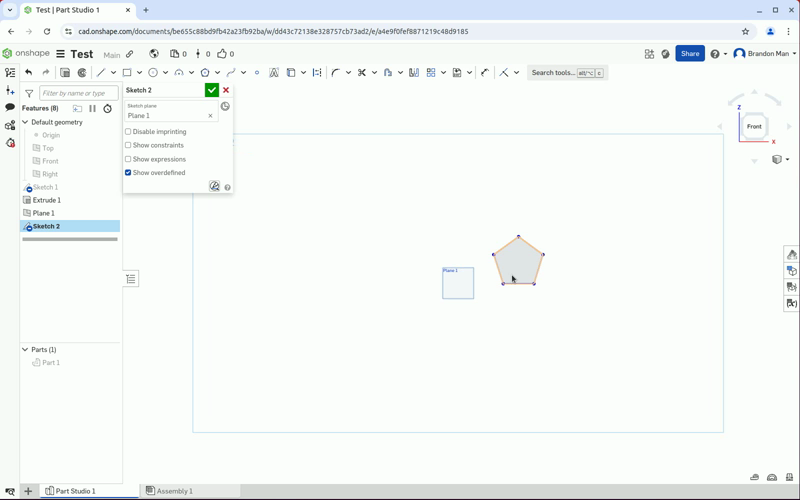
scroll(6)
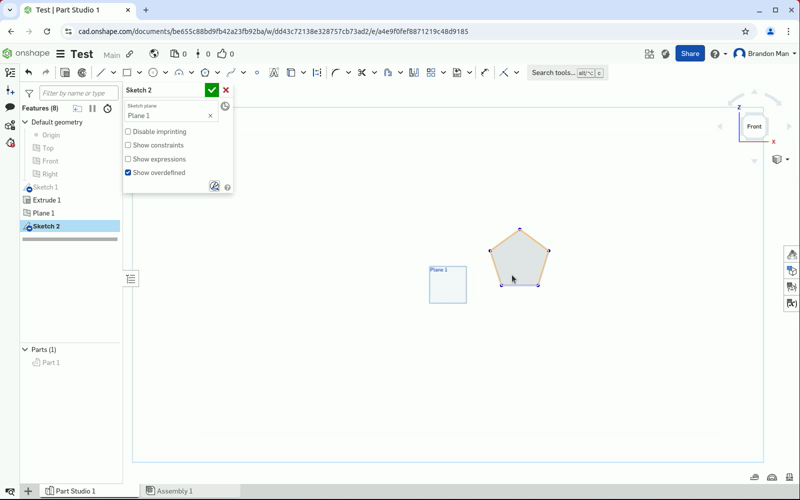
scroll(6)
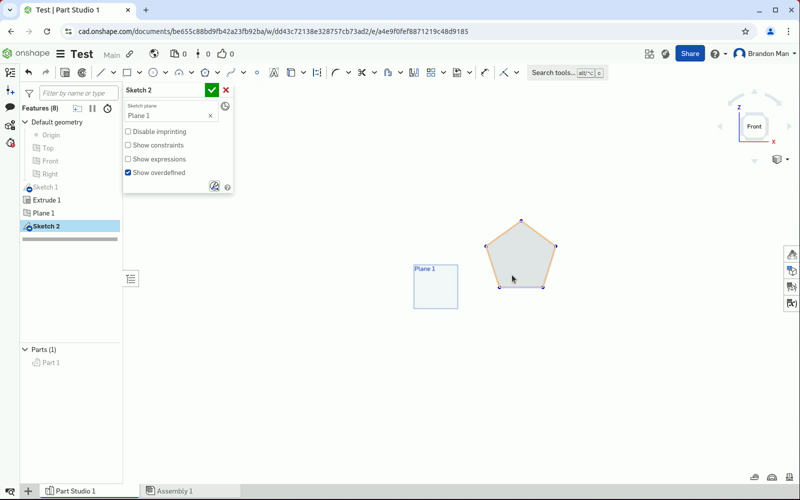
scroll(6)
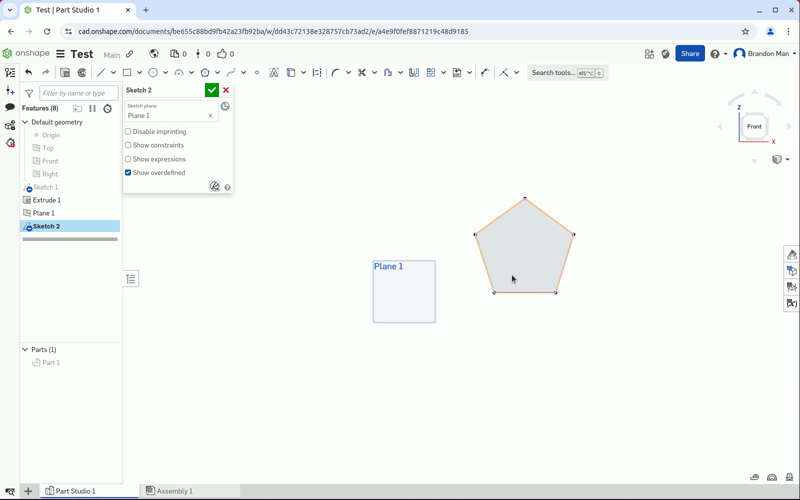
scroll(6)
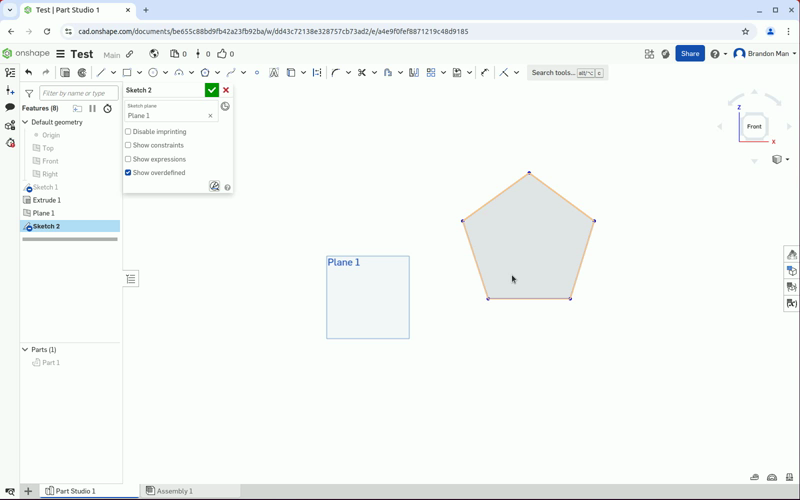
scroll(6)
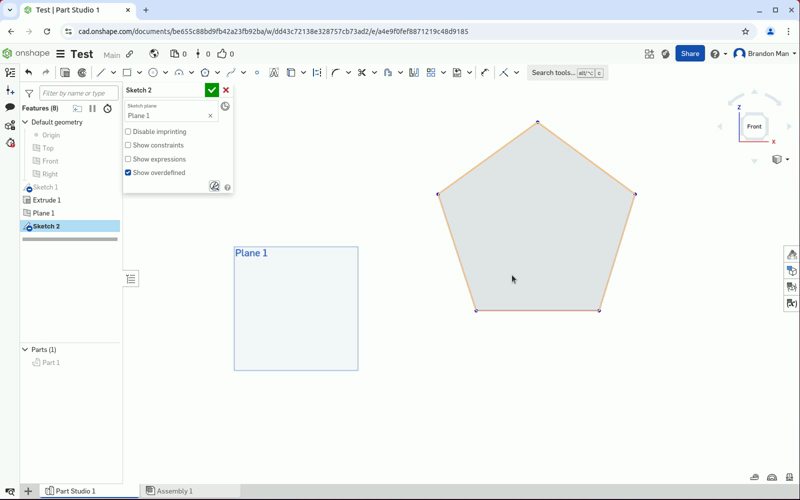
scroll(6)
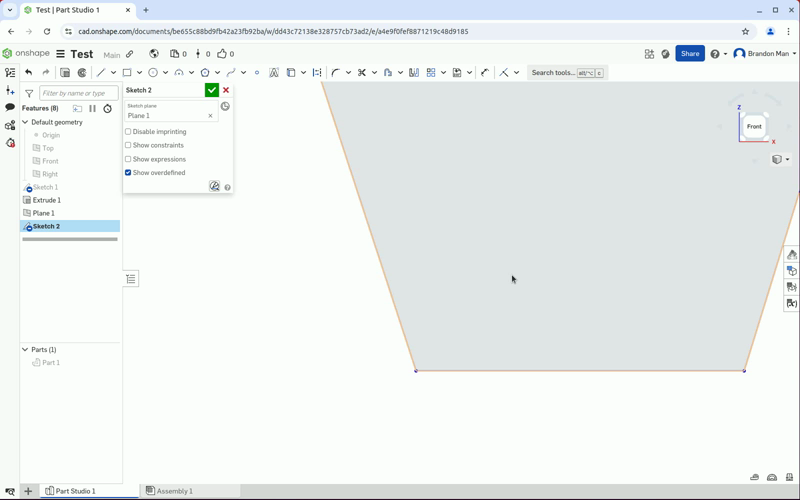
click(512, 274)
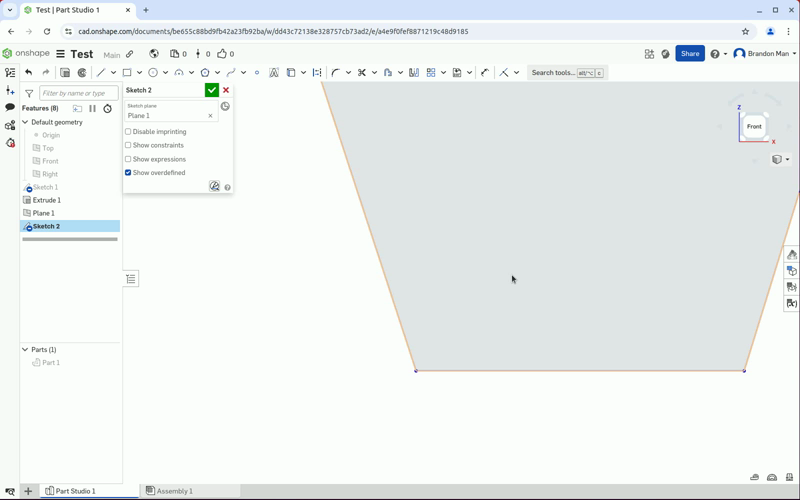
scroll(-6)
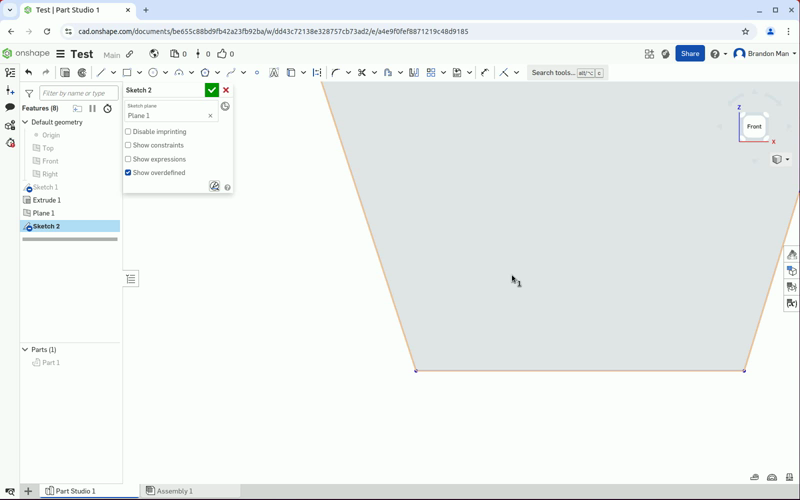
scroll(-6)
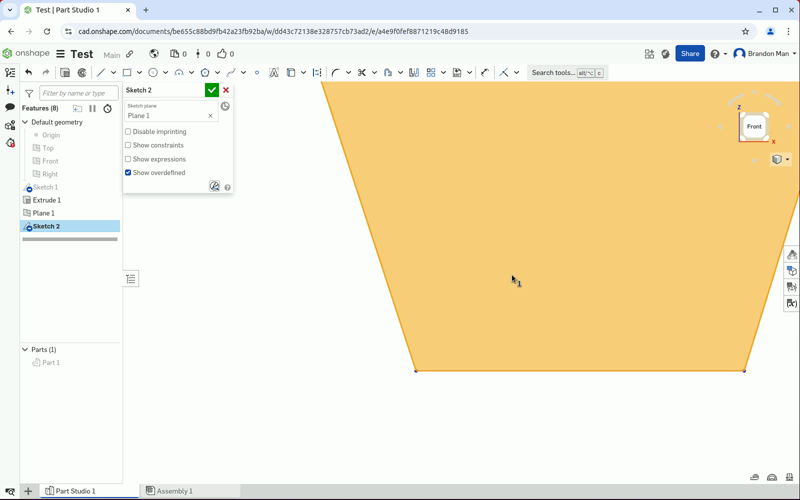
scroll(-6)
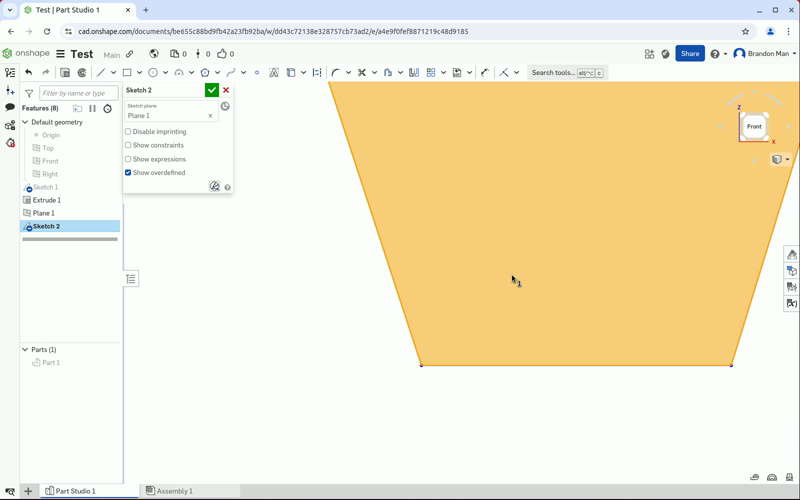
scroll(-6)
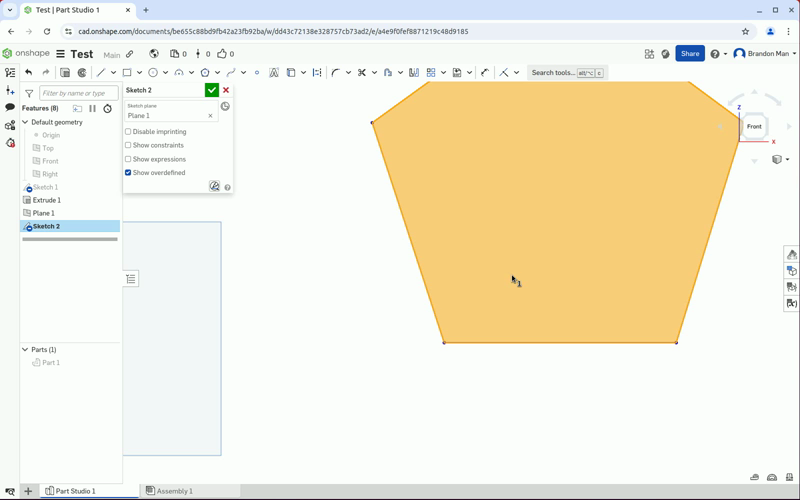
scroll(-6)
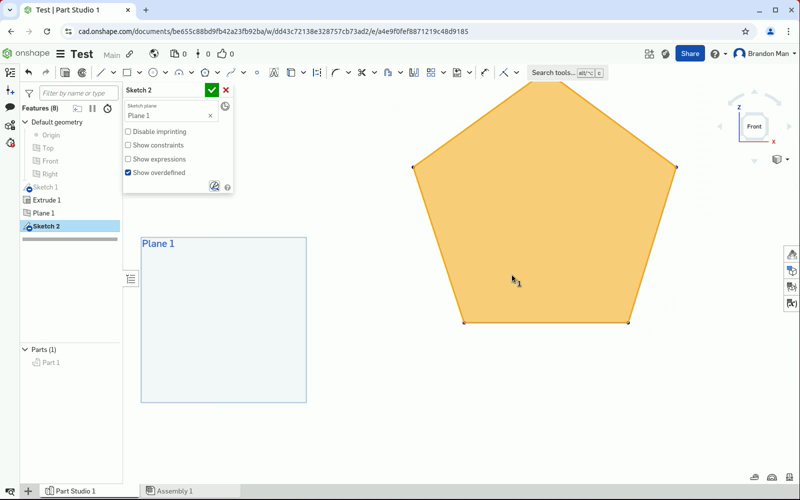
scroll(-6)
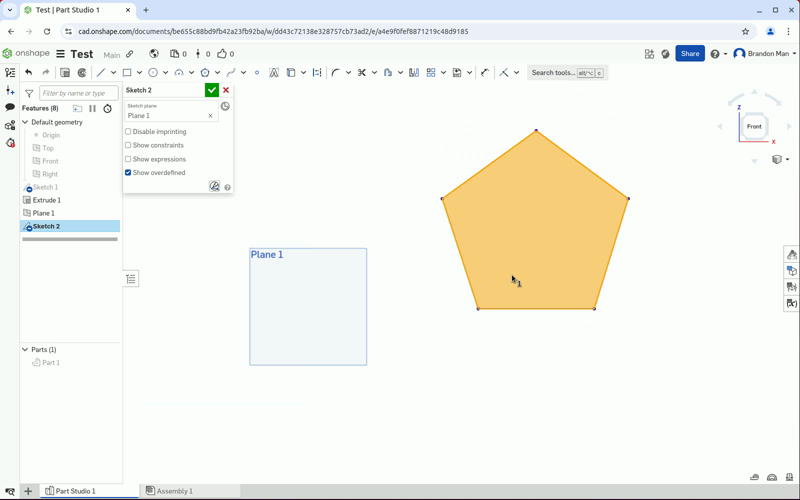
scroll(-6)
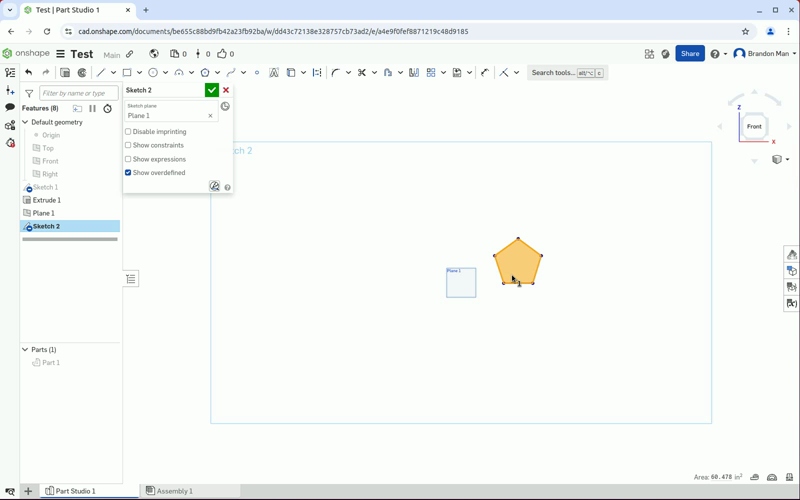
mouse_move(73, 352)
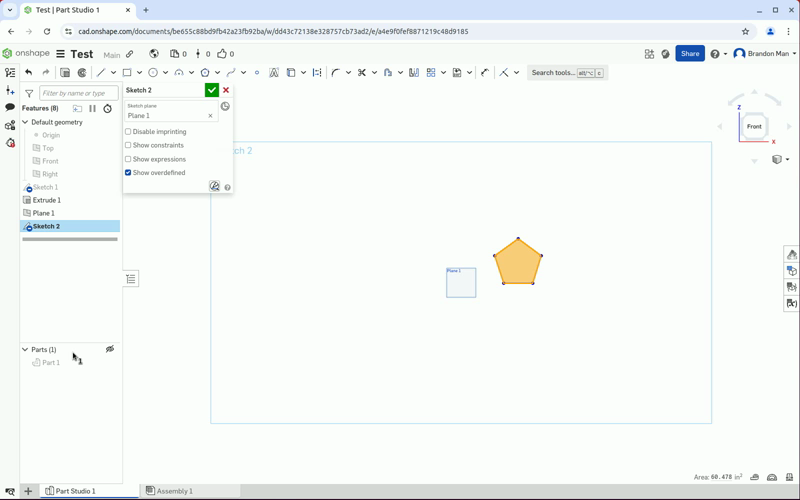
key(shift+y)
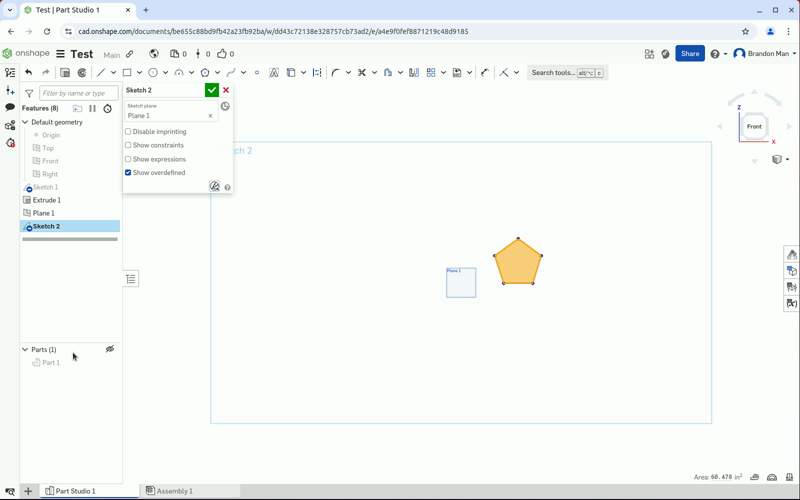
key(shift+e)
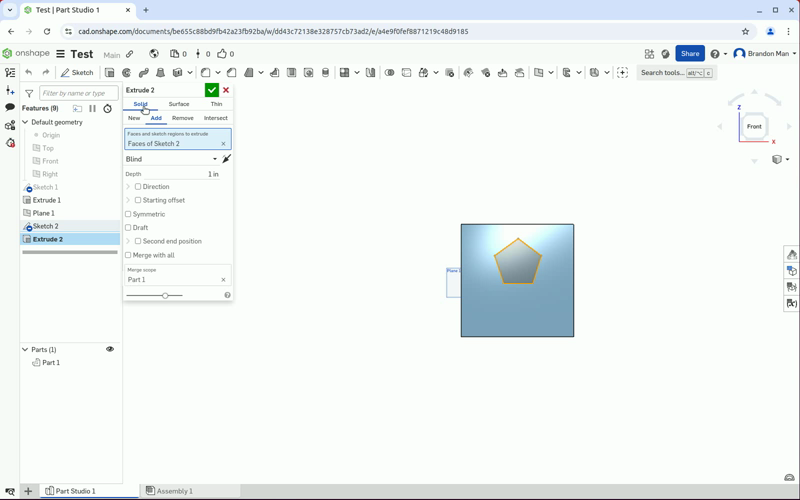
mouse_move(143, 106)
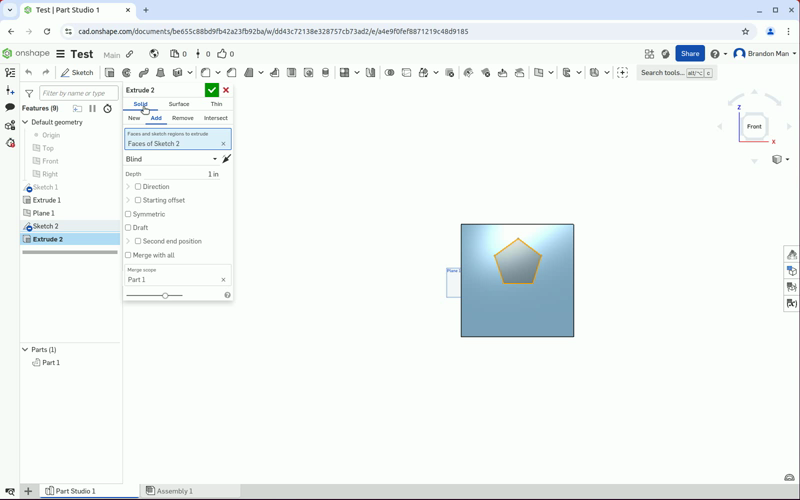
click(143, 106)
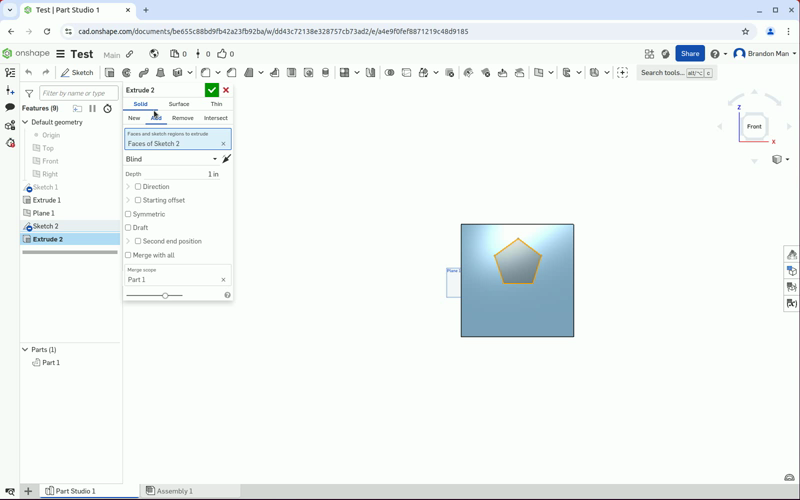
mouse_move(186, 120)
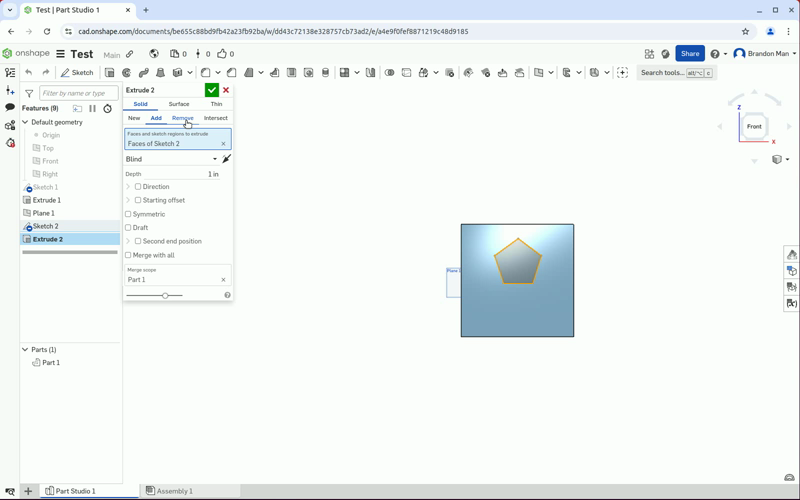
click(186, 120)
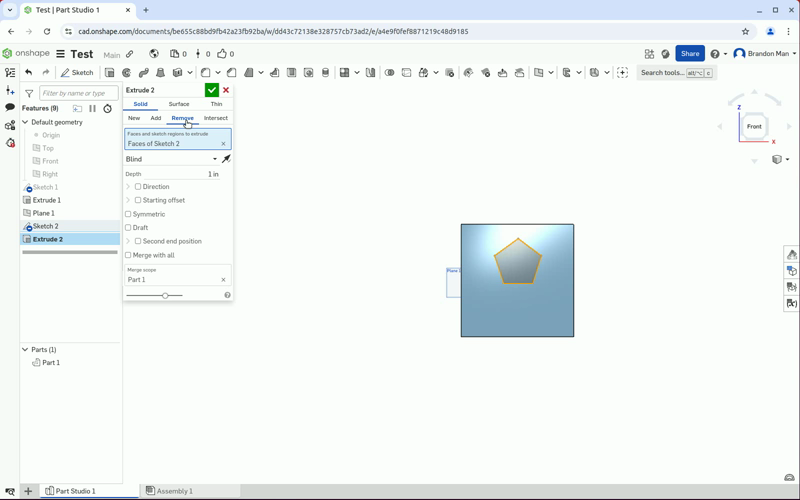
key(tab, 4)
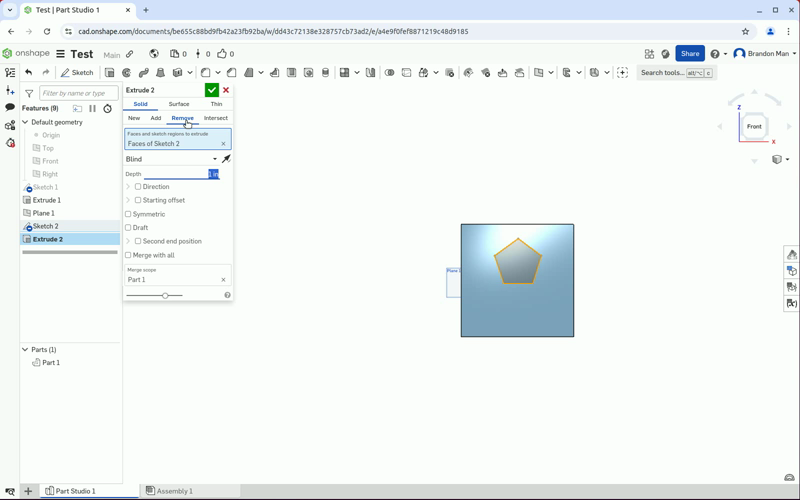
text(11.554)
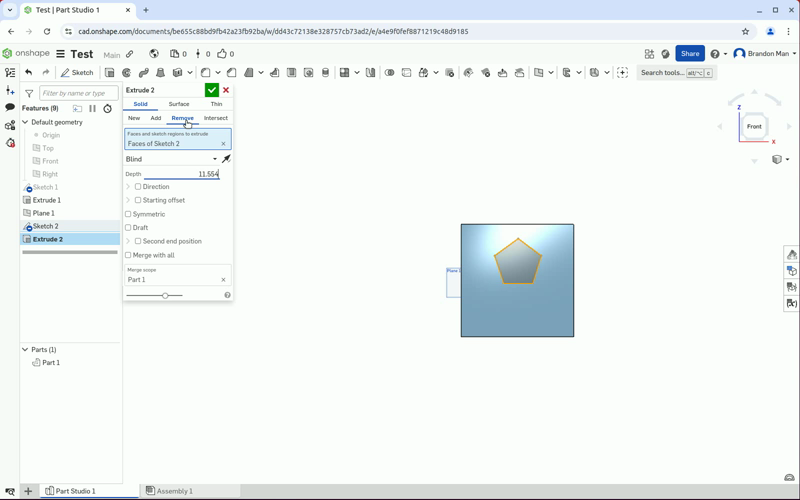
key(tab, 6)
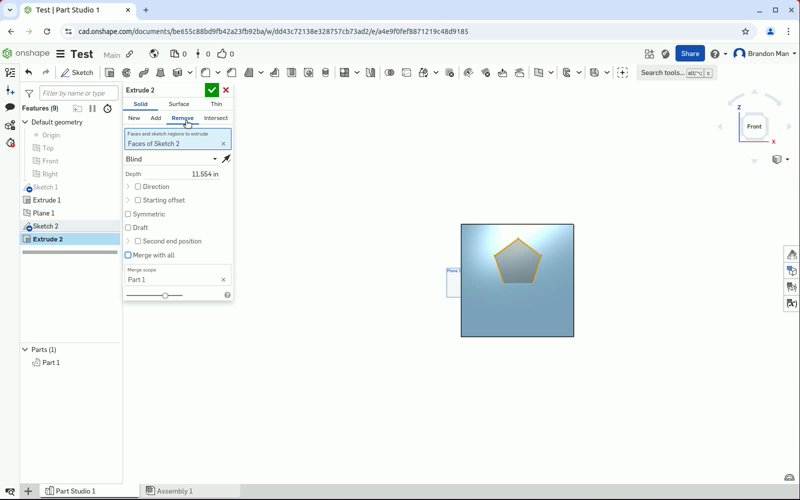
key(space)
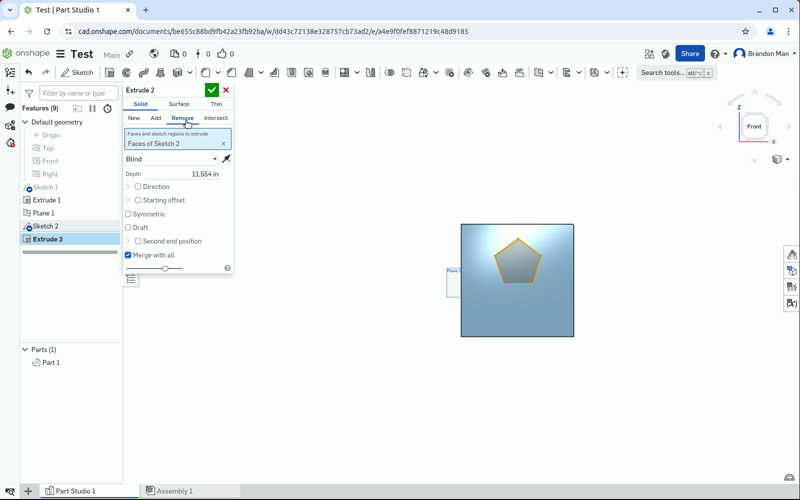
key(enter)
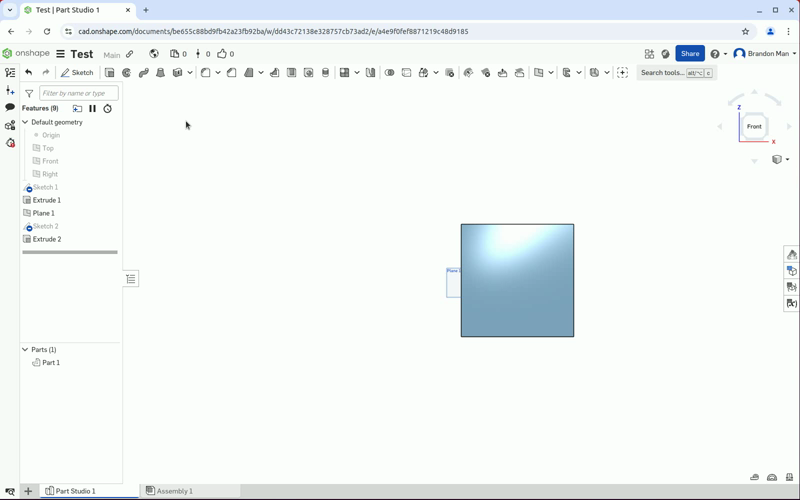
key(shift+h)
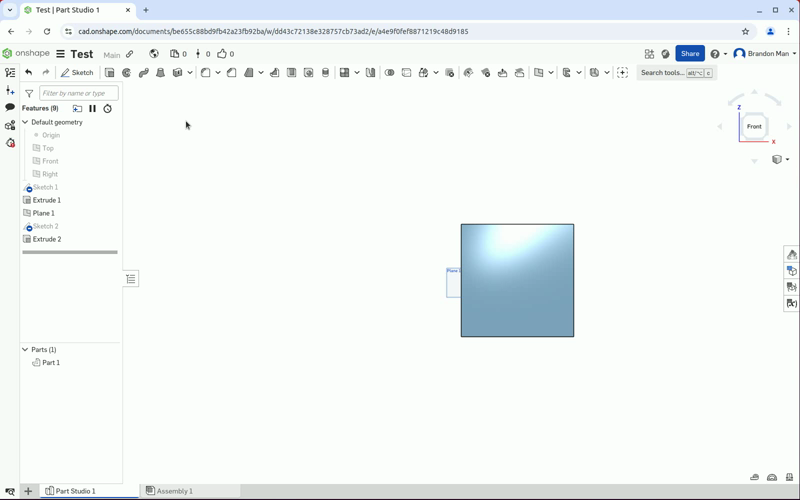
key(shift+h)
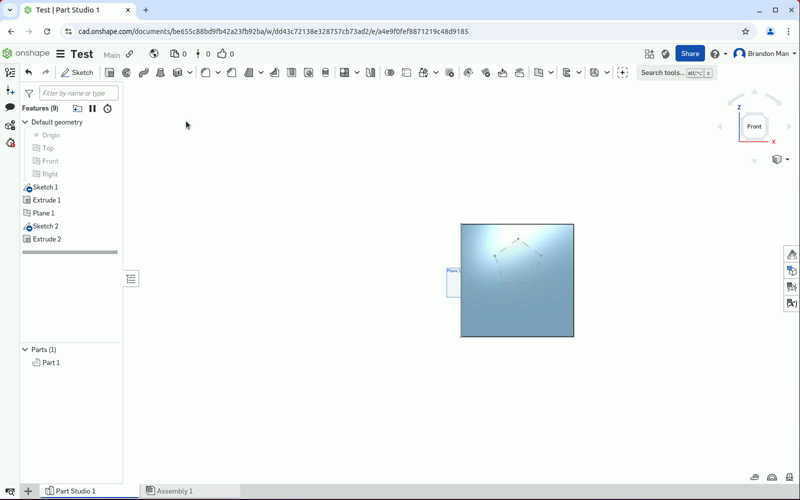
key(shift+7)
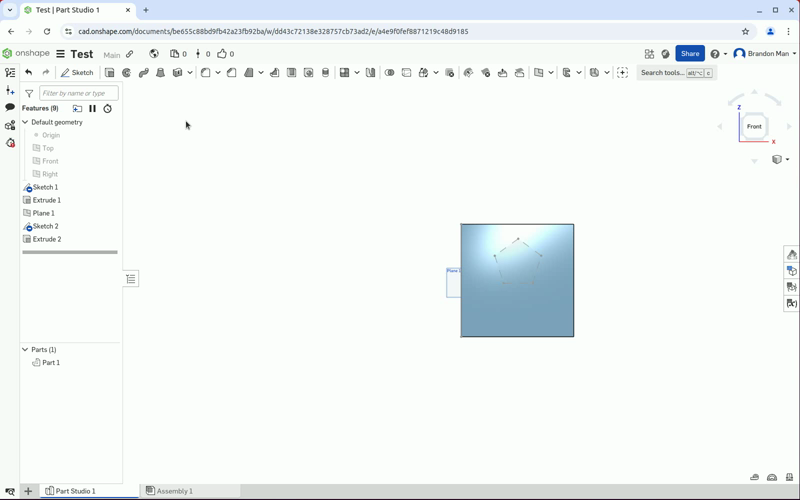
key(left, 2)
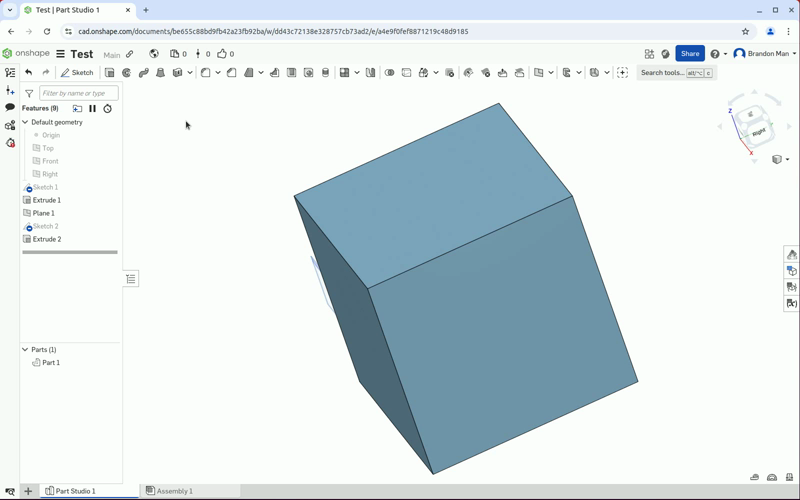
key(down, 2)
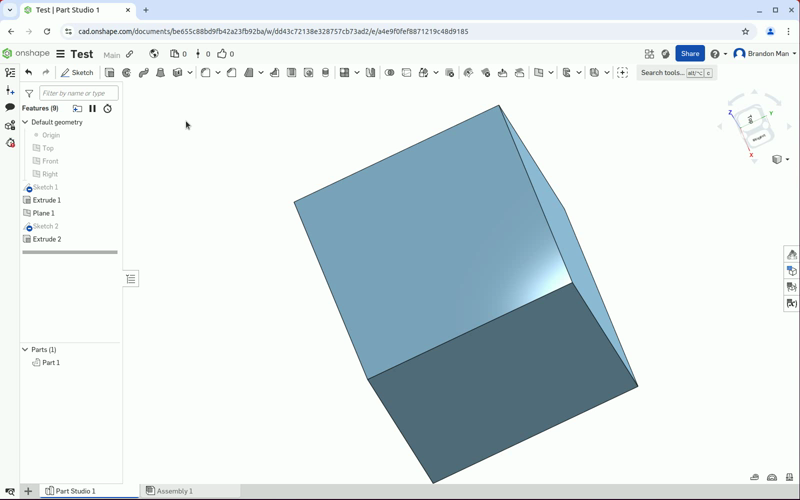
key(up, 2)
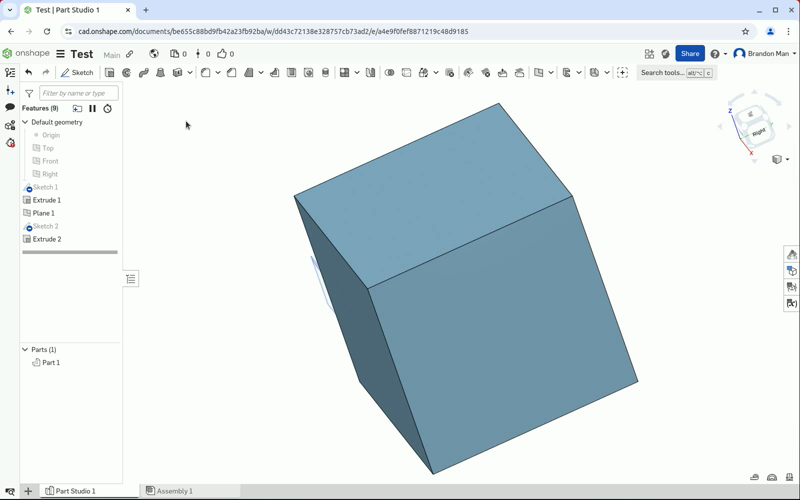
key(right, 2)
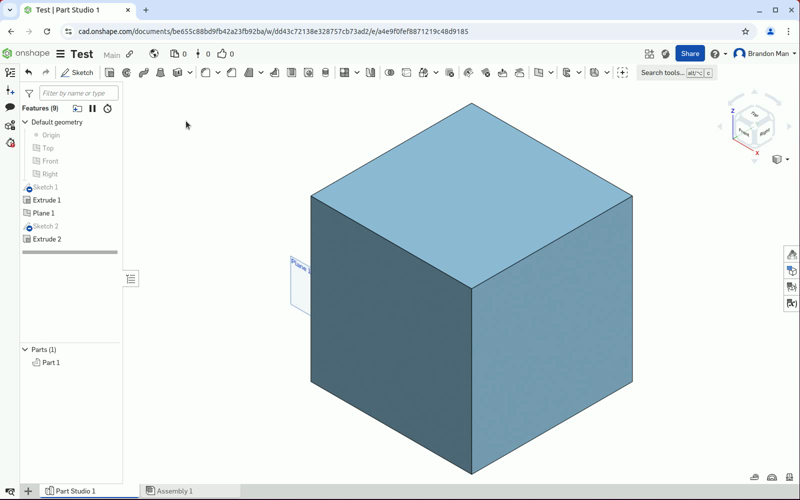
mouse_move(73, 189)
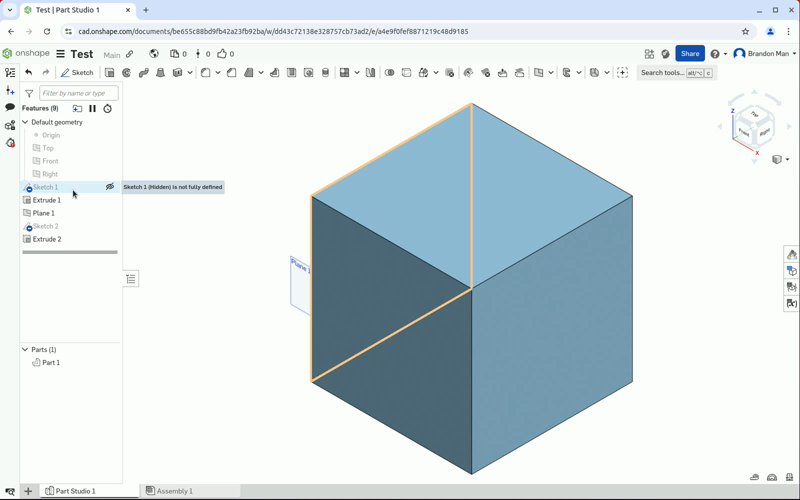
click(73, 189)